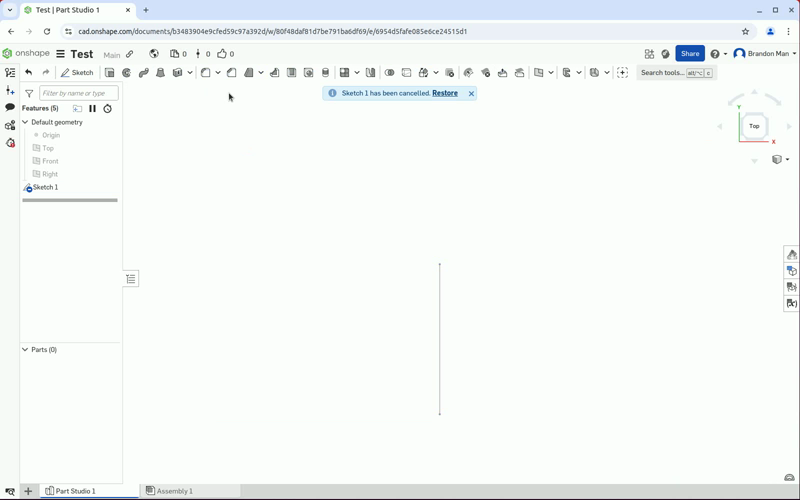
key(shift+h)
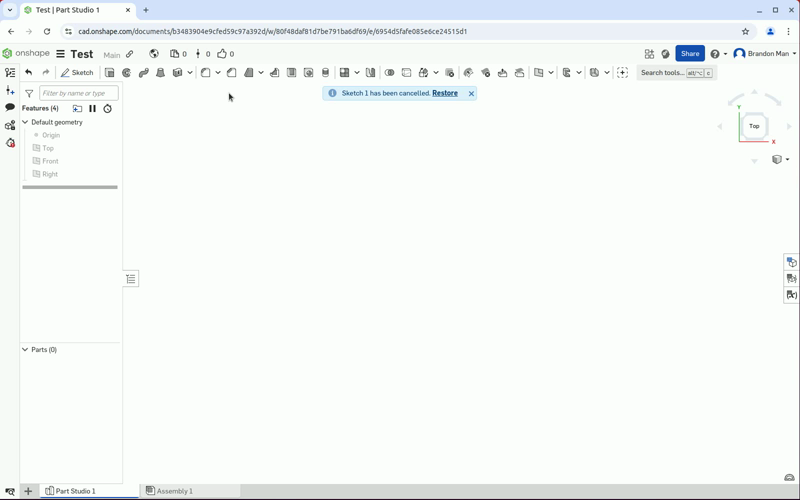
mouse_move(73, 352)
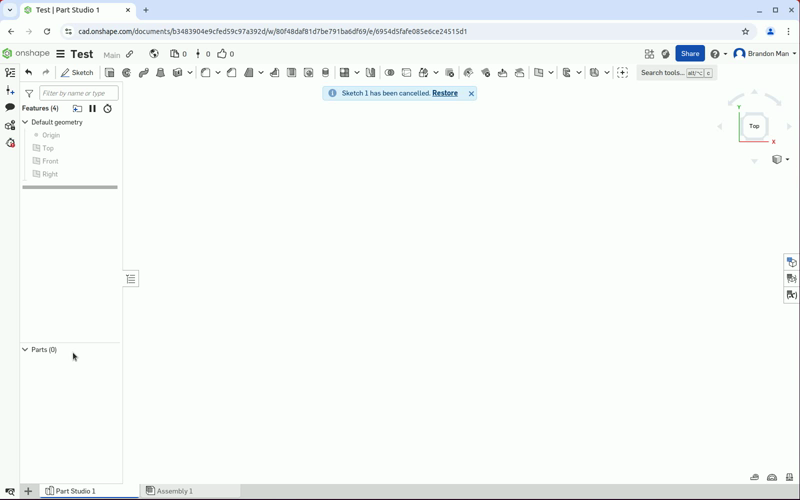
key(y)
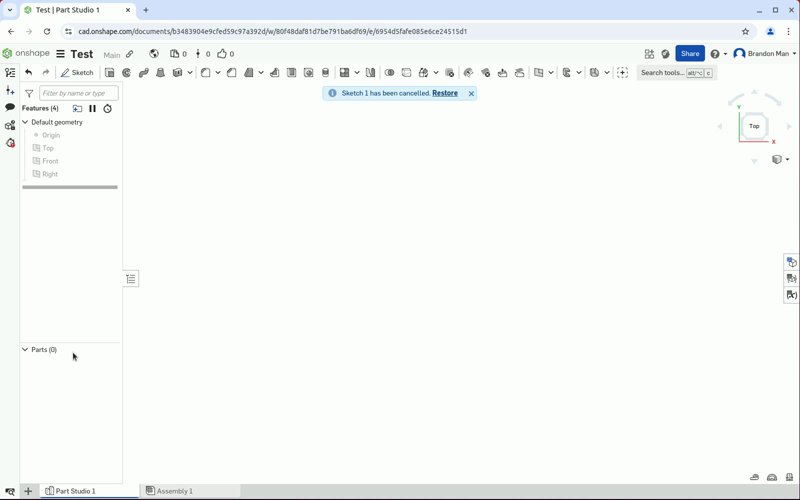
key(shift+p)
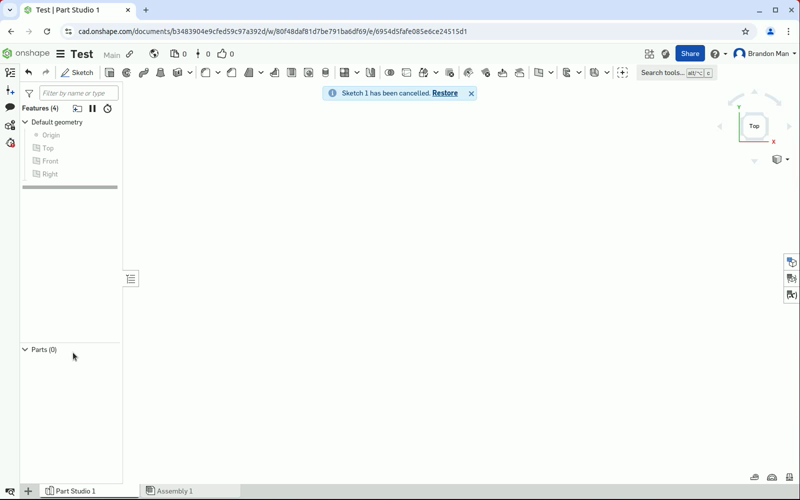
key(space)
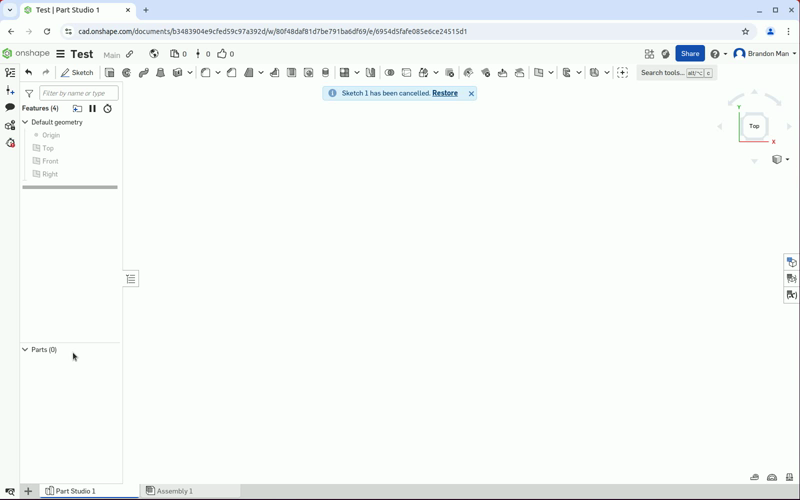
key_down(shift)
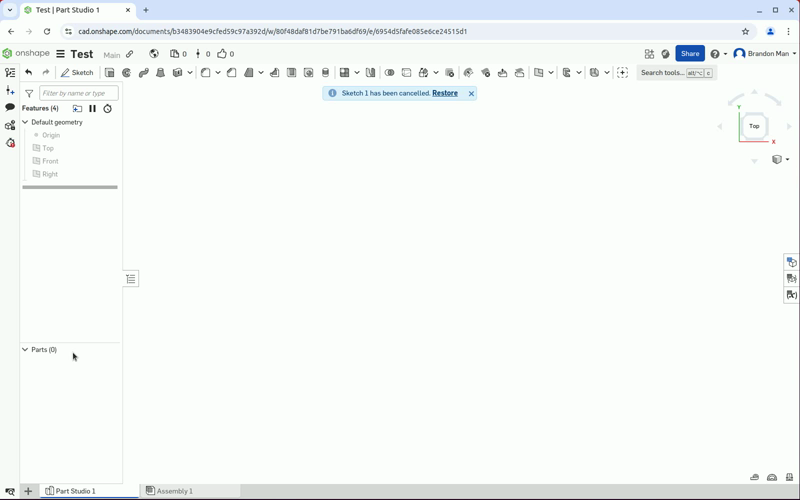
key(up)
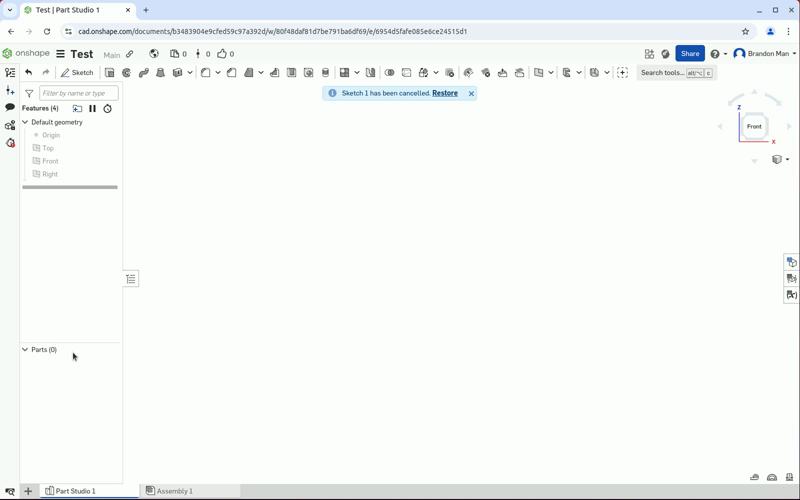
key_up(shift)
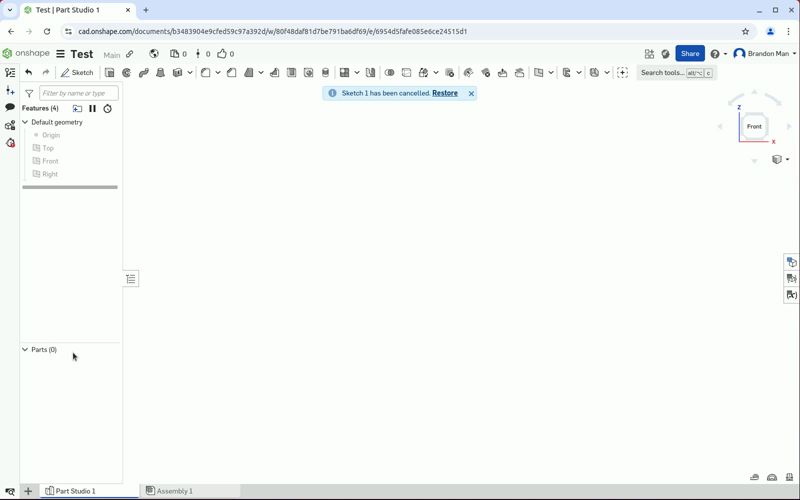
mouse_move(73, 352)
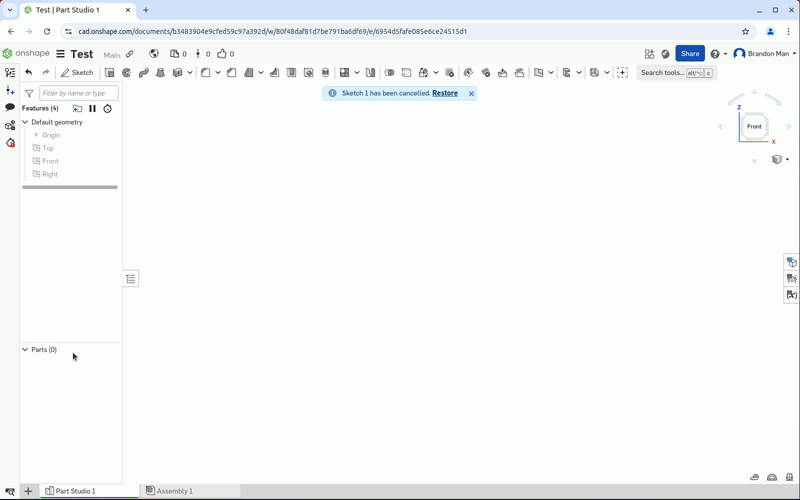
key(shift+y)
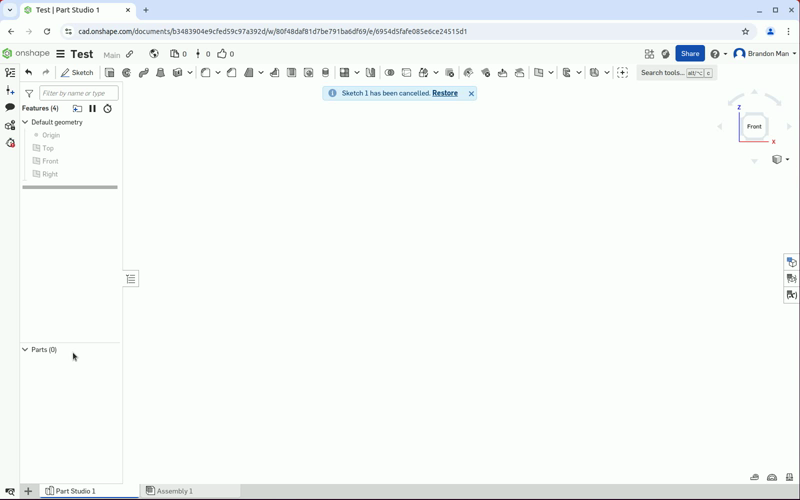
key(shift+s)
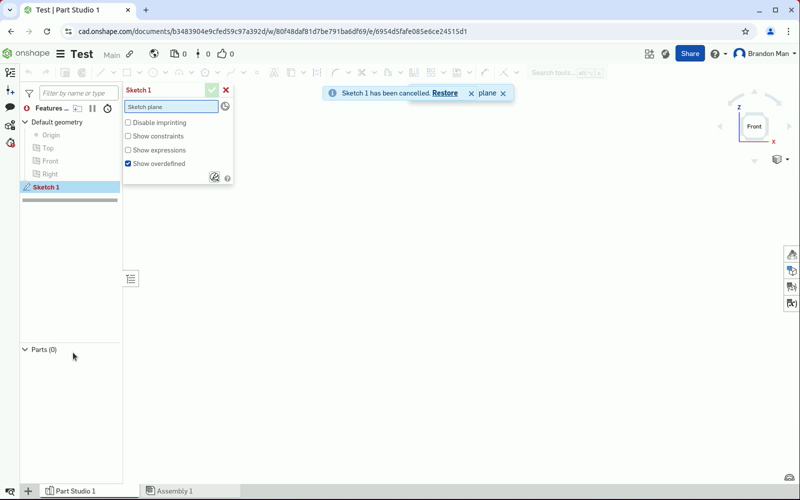
mouse_move(73, 163)
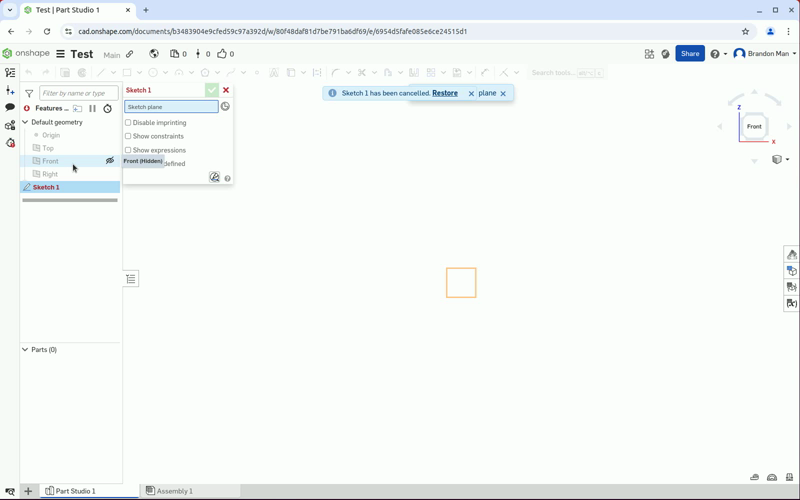
click(73, 163)
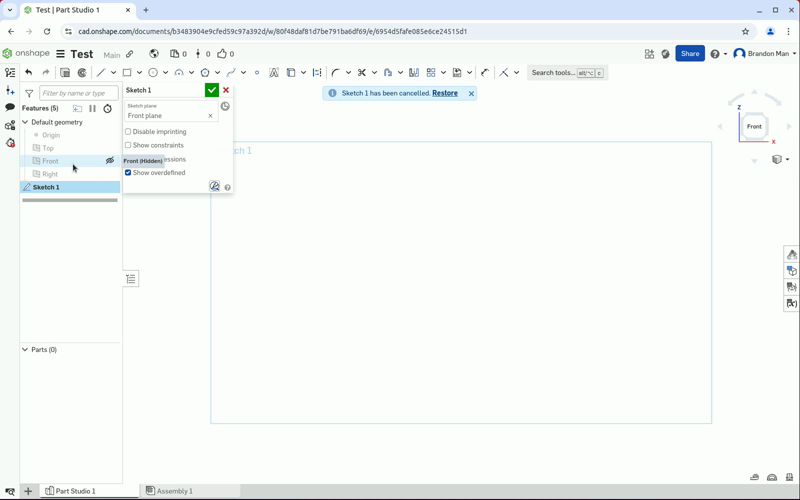
mouse_move(73, 352)
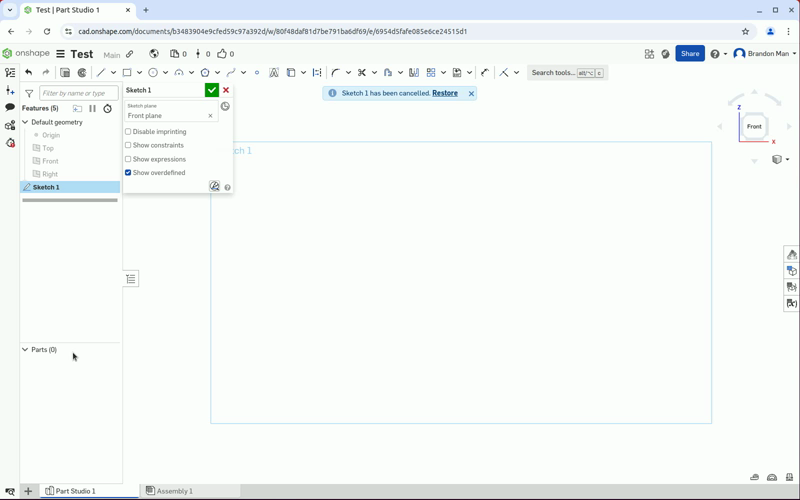
key(y)
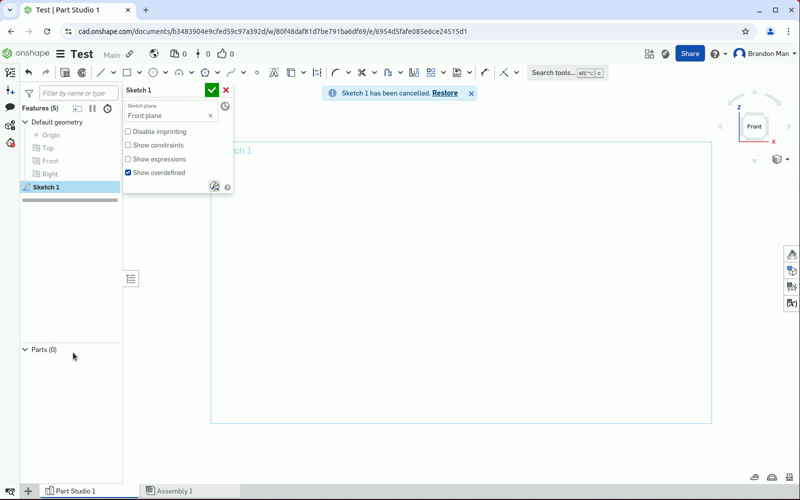
key(c)
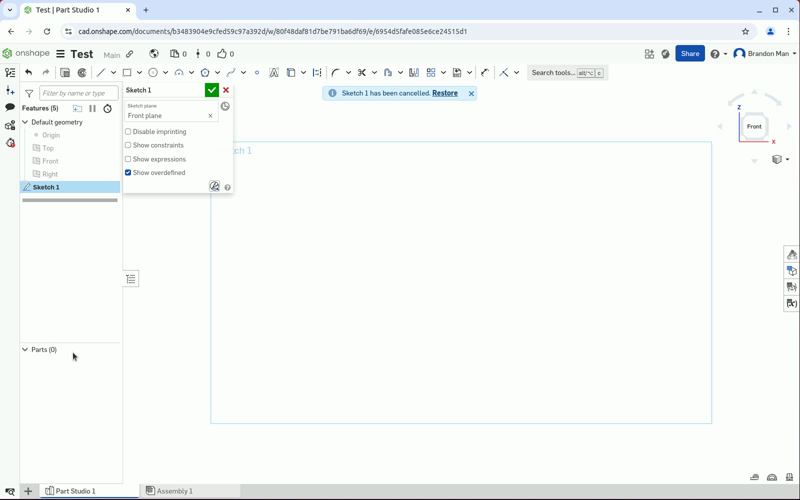
key_down(shift)
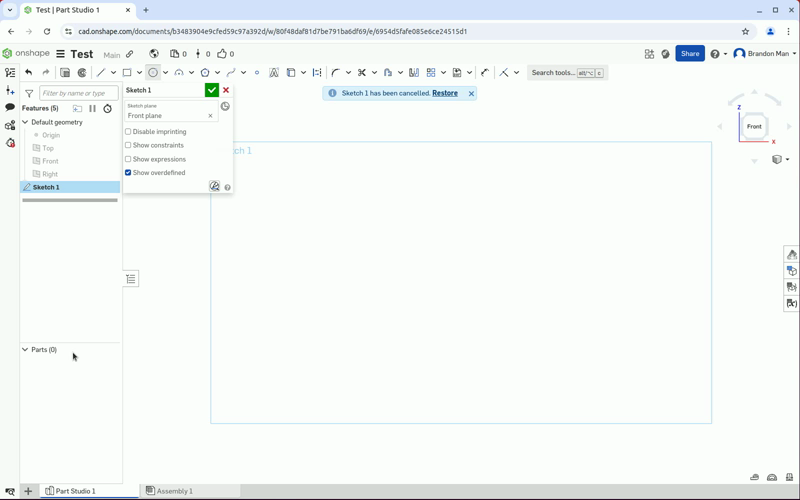
mouse_move(461, 282)
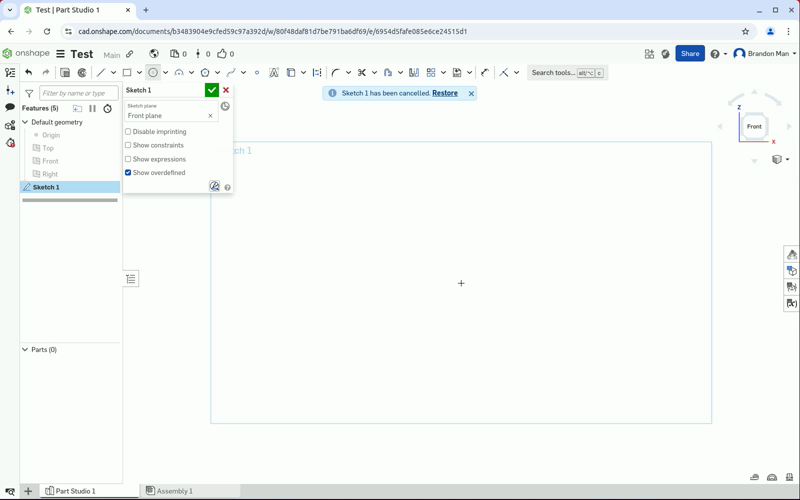
click(461, 282)
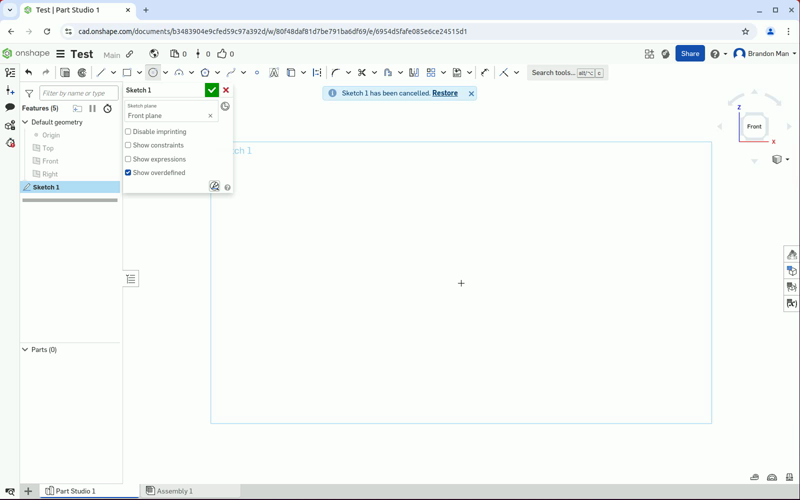
key_up(shift)
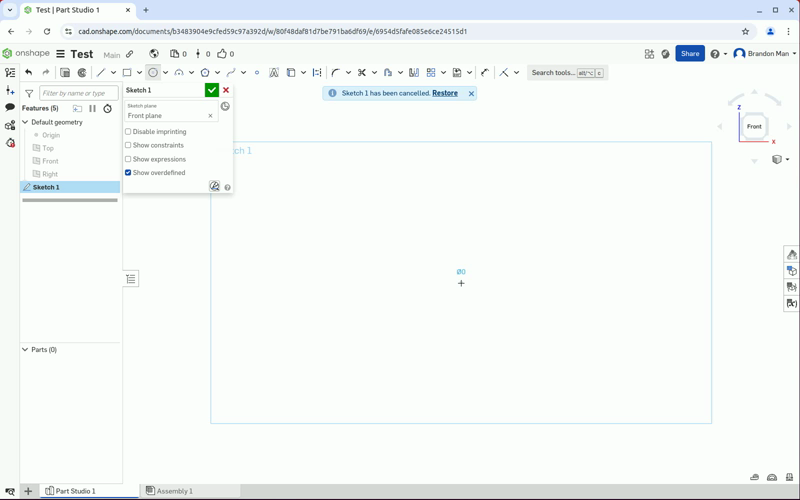
mouse_move(489, 282)
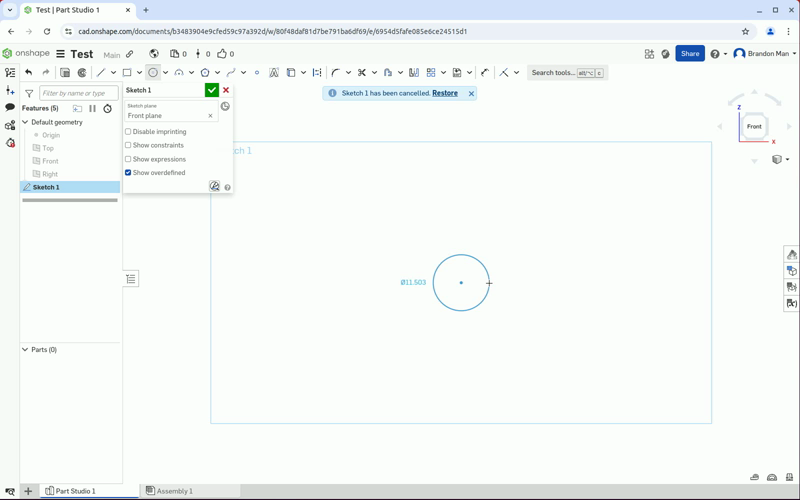
click(489, 282)
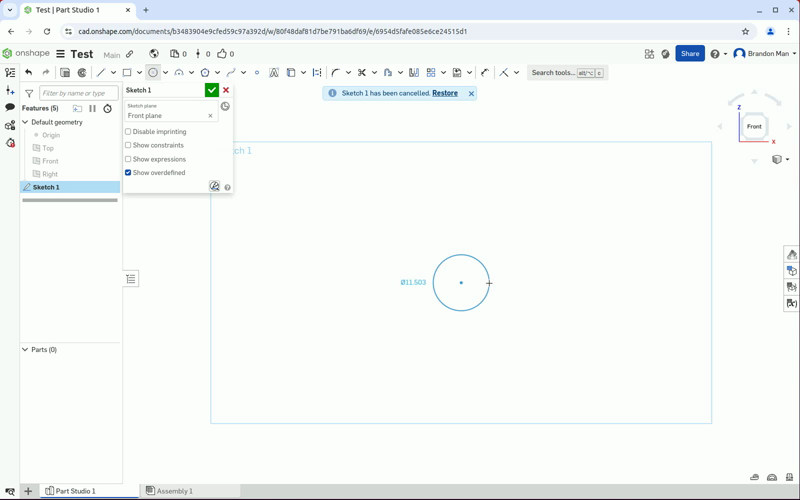
key(esc)
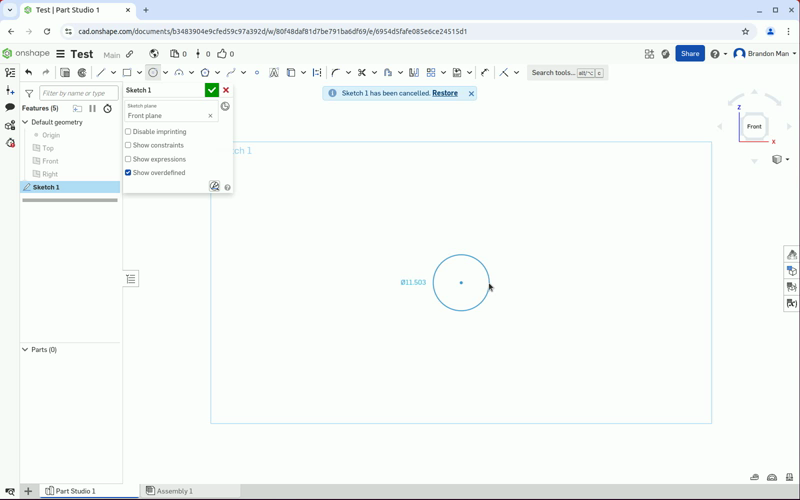
mouse_move(461, 295)
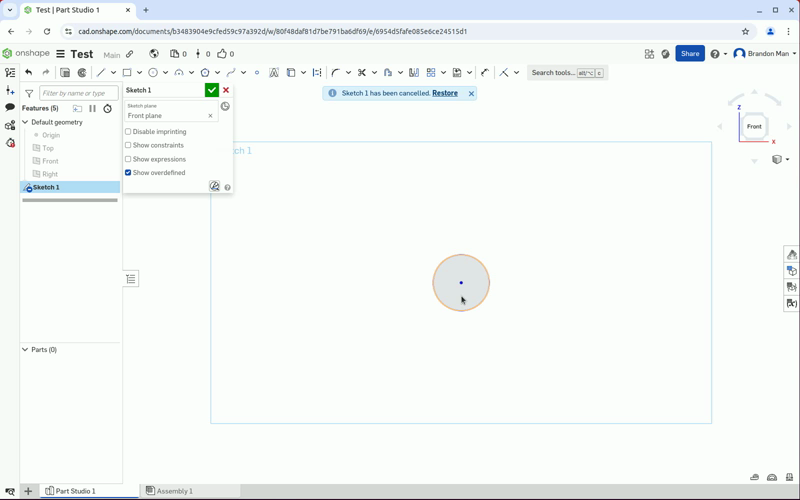
click(461, 295)
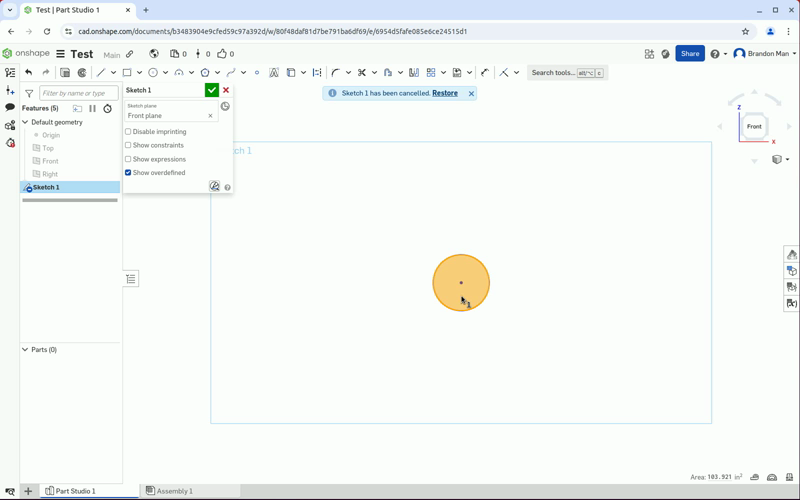
mouse_move(73, 352)
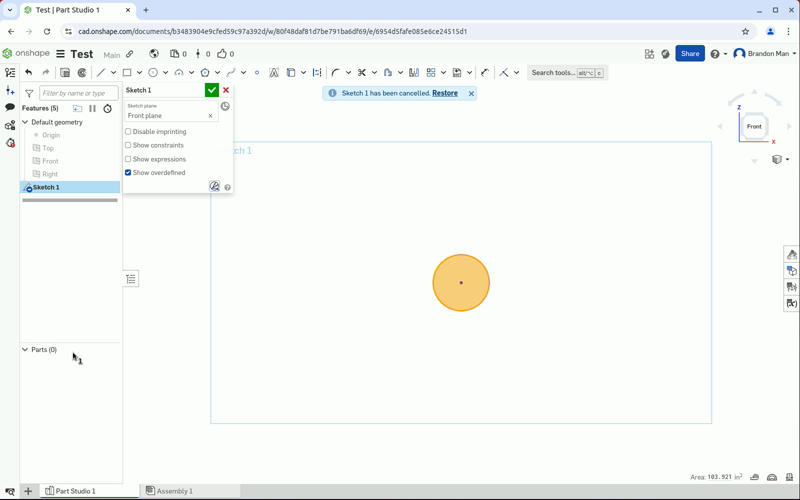
key(shift+y)
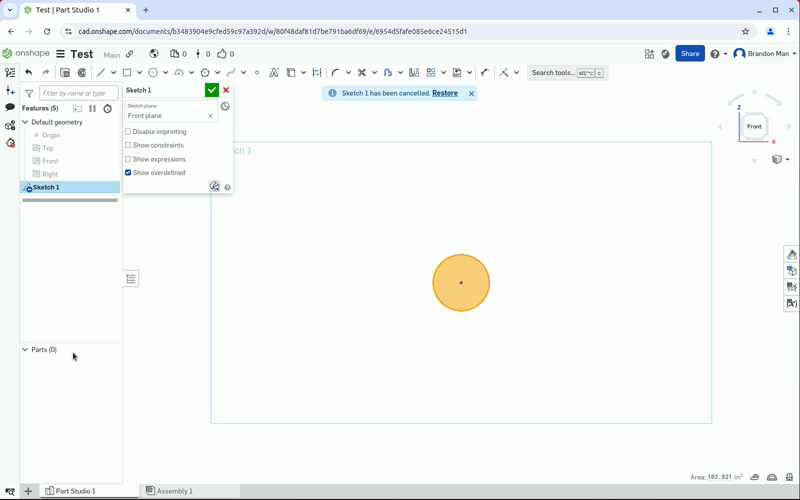
key(shift+e)
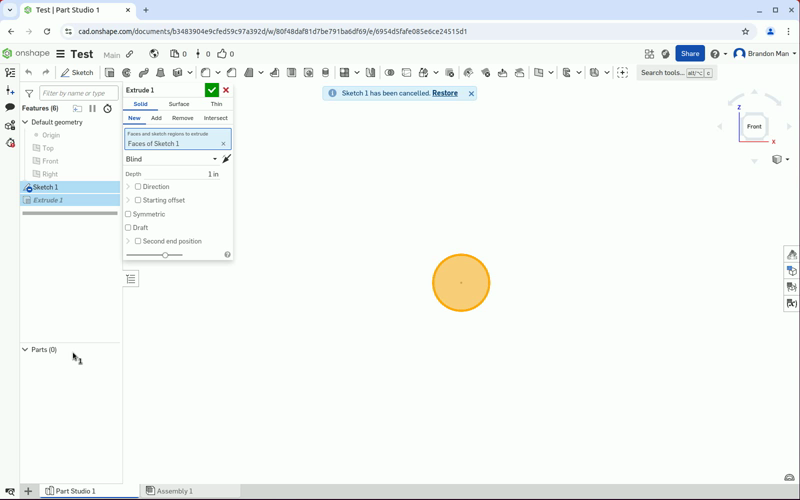
mouse_move(143, 106)
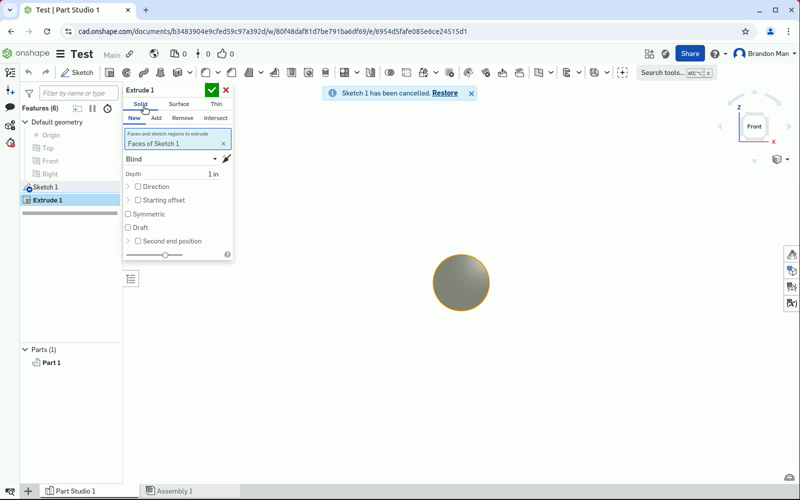
click(143, 106)
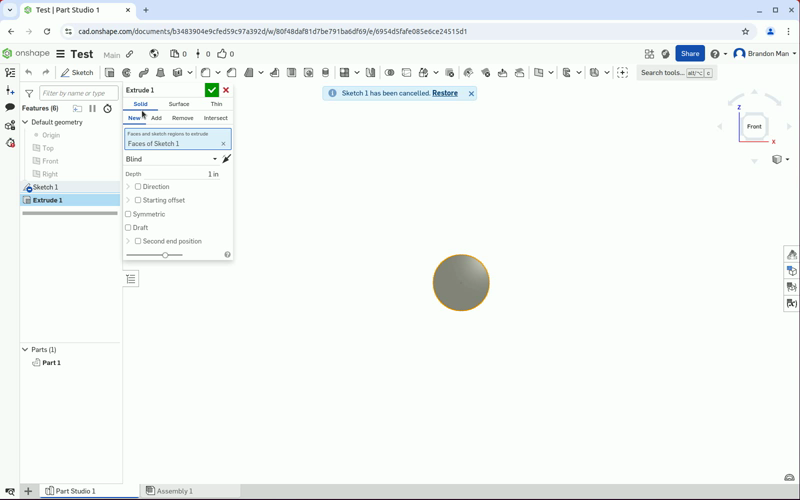
mouse_move(137, 120)
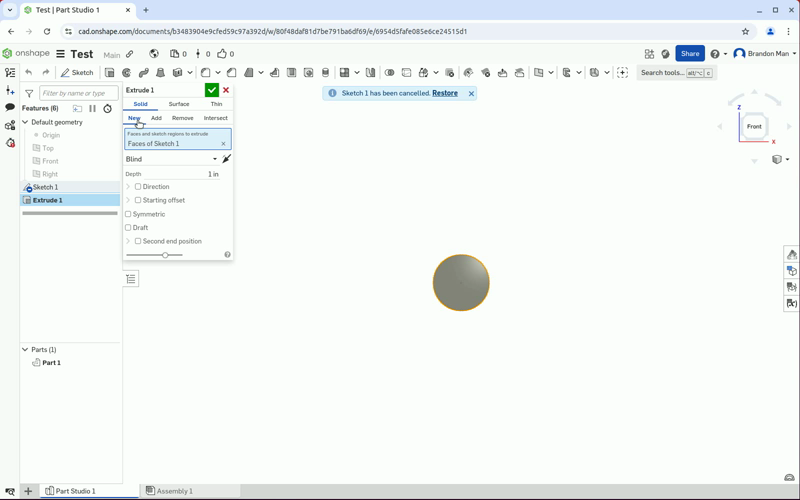
click(137, 120)
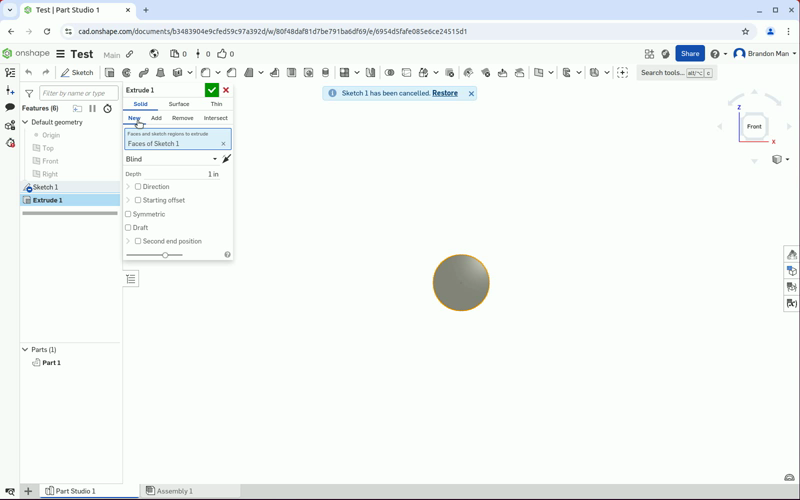
key(tab, 4)
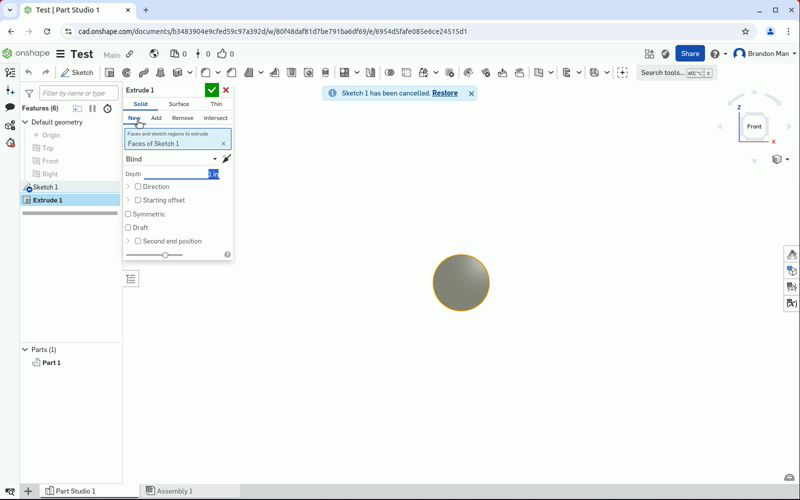
text(17.813)
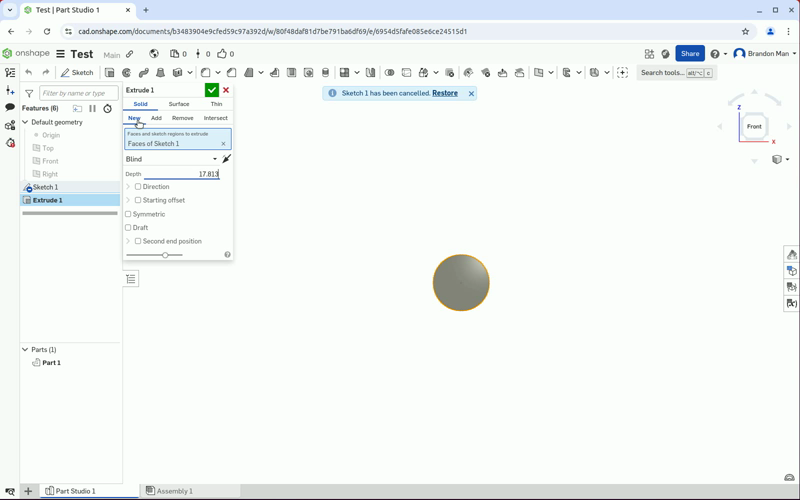
key(enter)
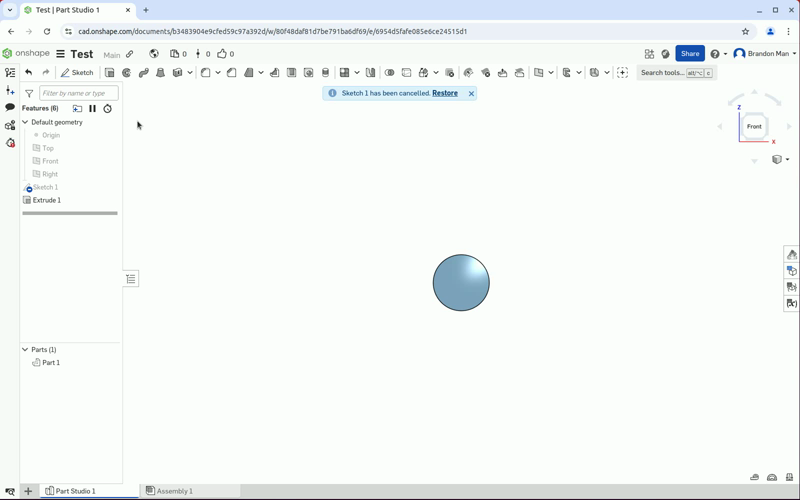
key(shift+h)
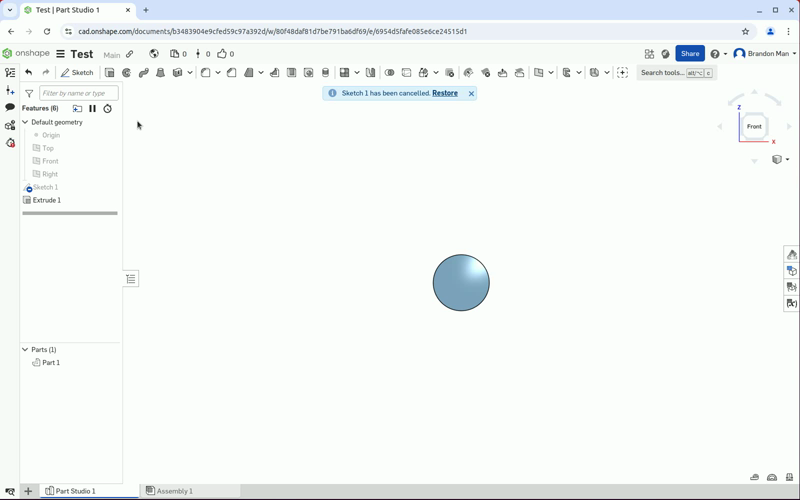
key(shift+h)
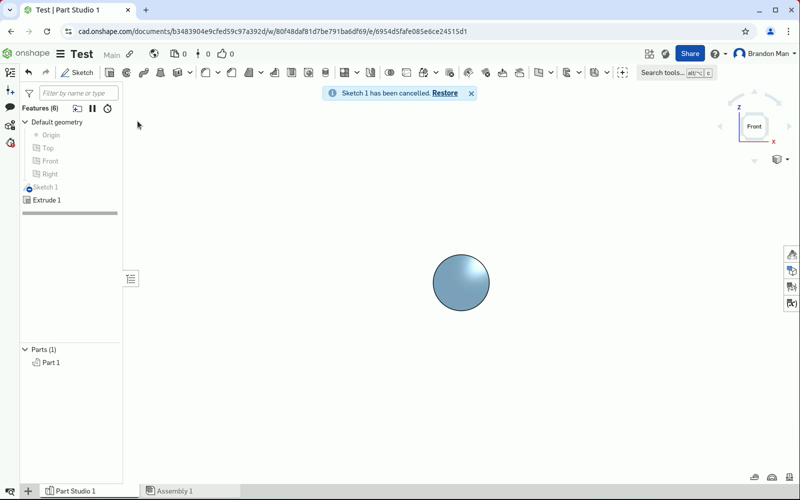
mouse_move(73, 189)
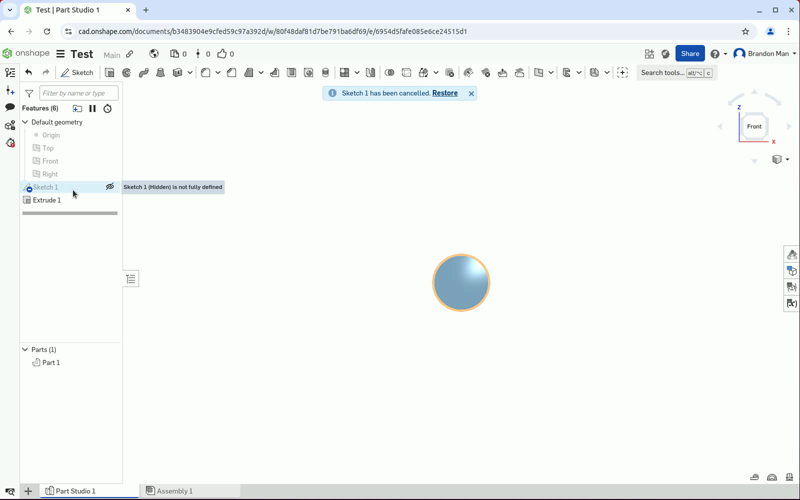
click(73, 189)
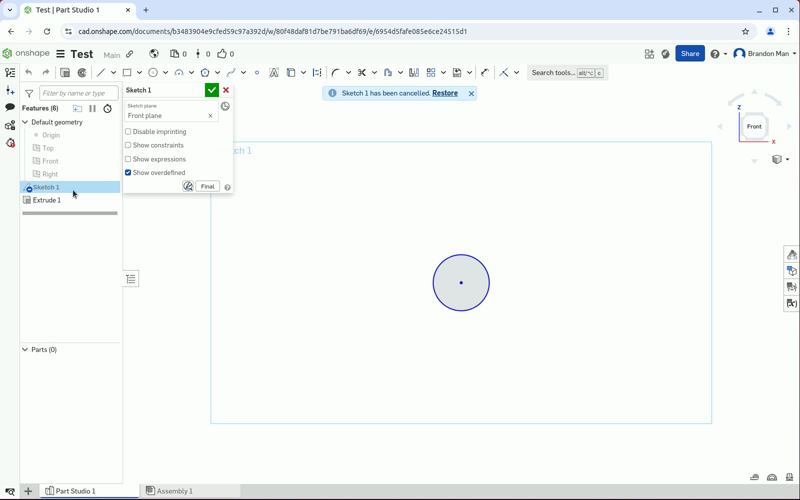
mouse_move(229, 92)
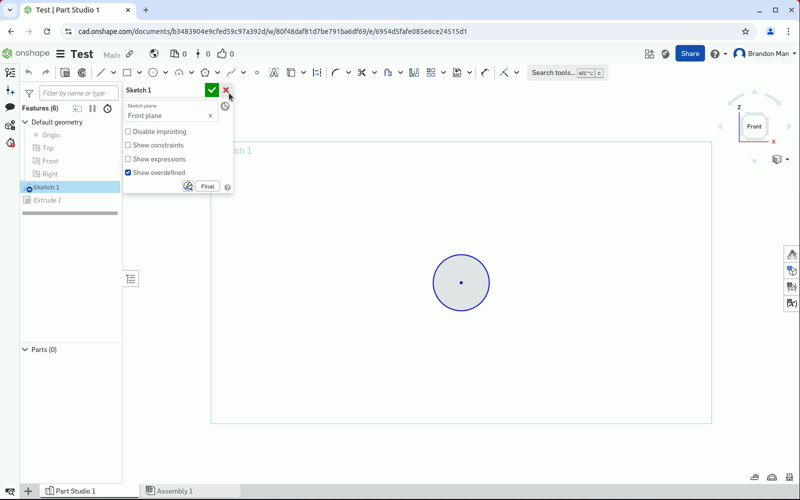
click(229, 92)
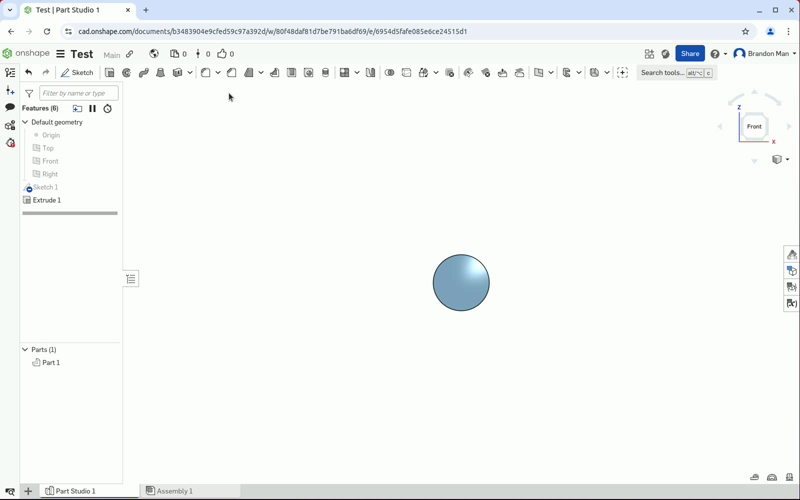
mouse_move(541, 75)
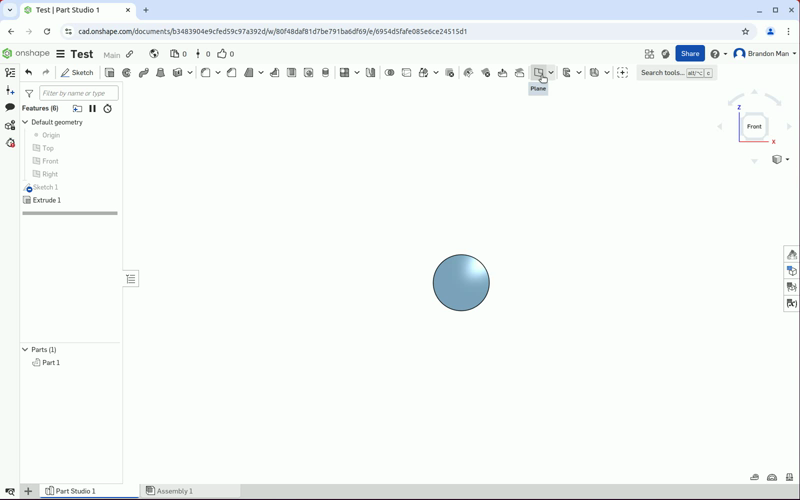
click(541, 75)
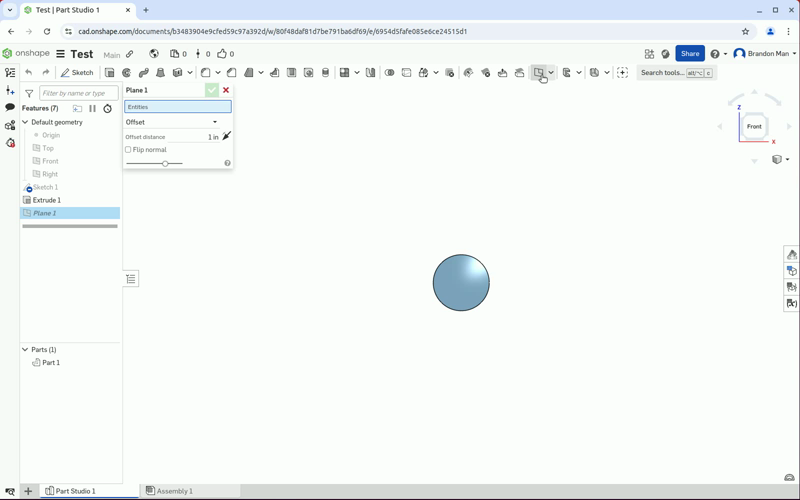
mouse_move(73, 163)
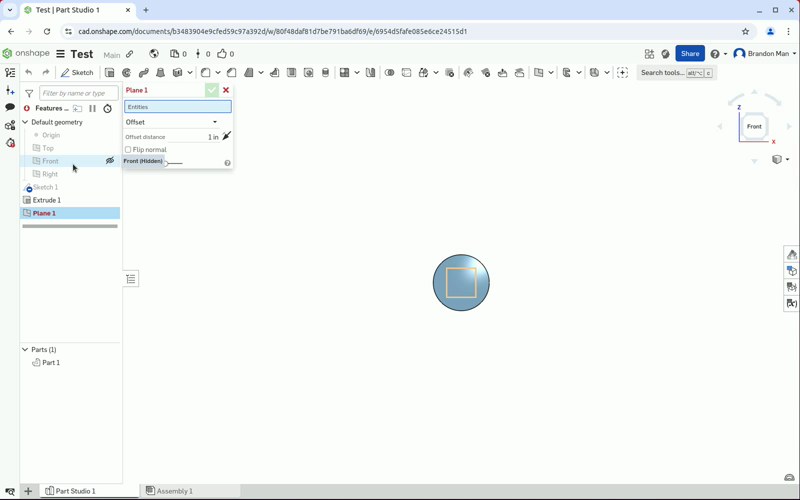
click(73, 163)
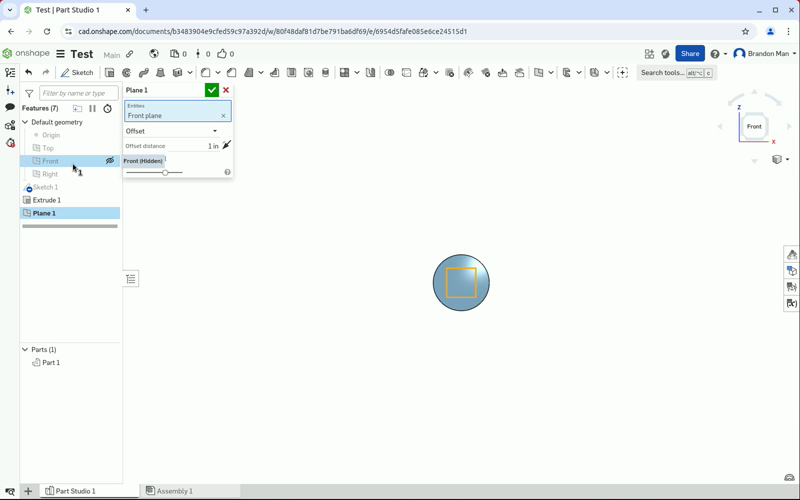
key(tab, 2)
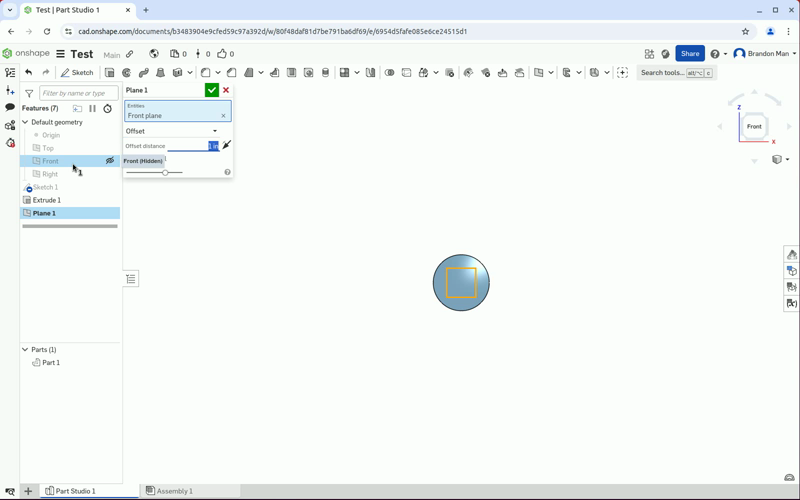
text(17.809)
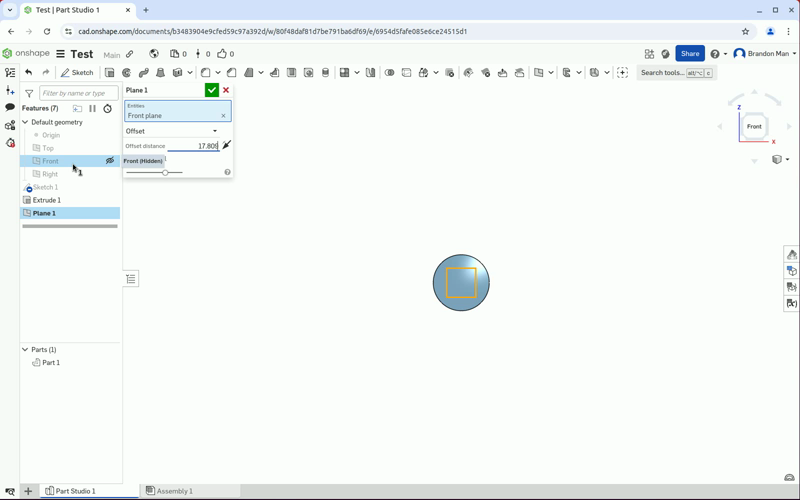
key(enter, 2)
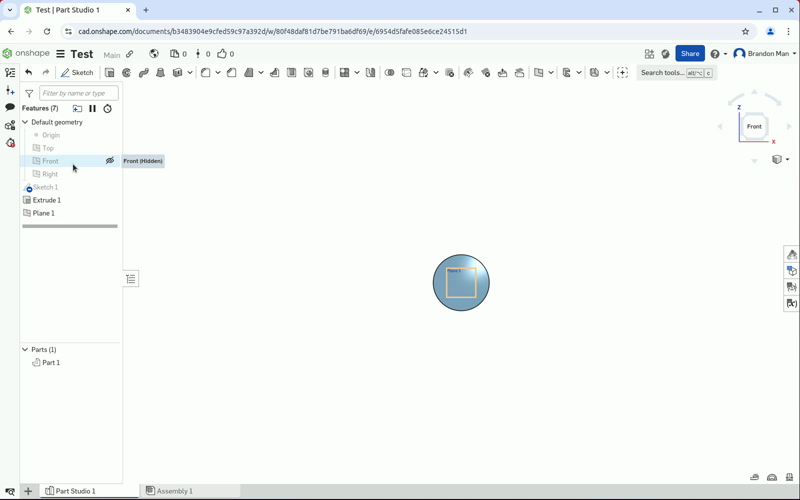
key(shift+s)
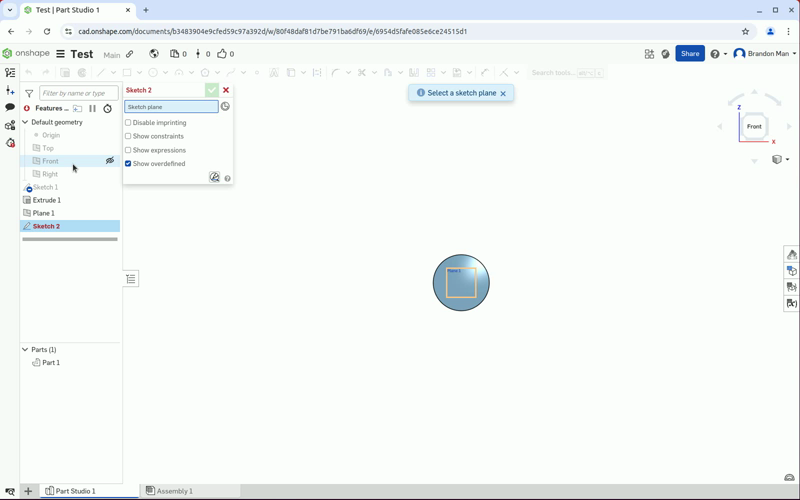
mouse_move(73, 215)
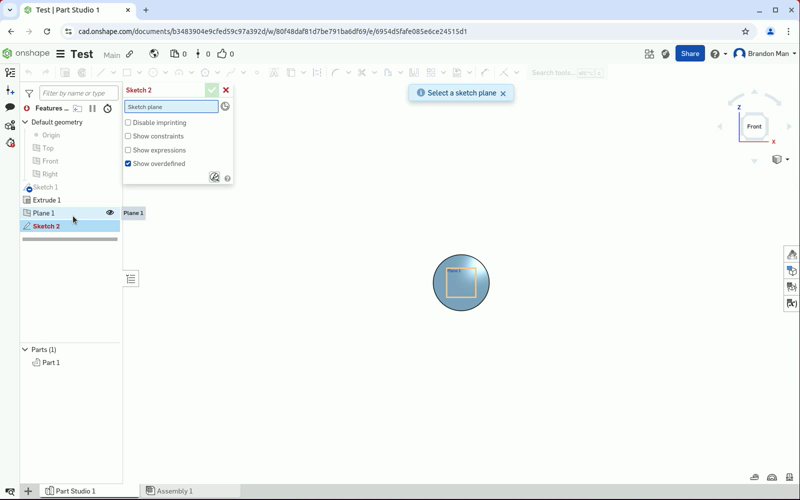
click(73, 215)
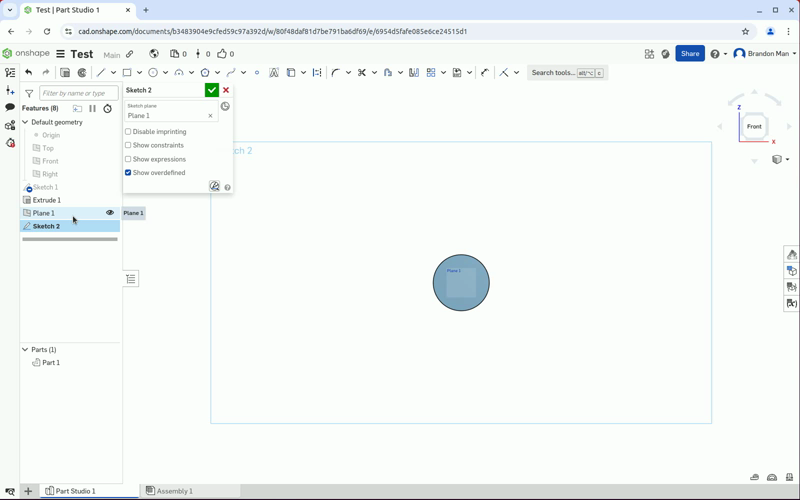
mouse_move(73, 352)
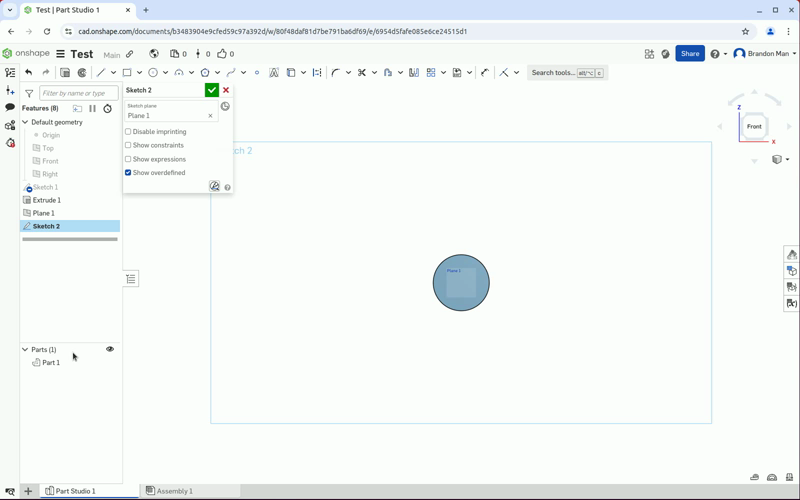
key(y)
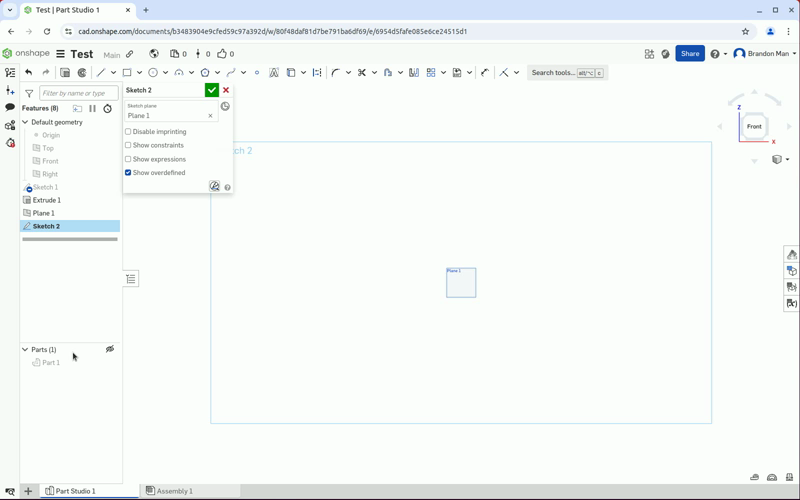
key(c)
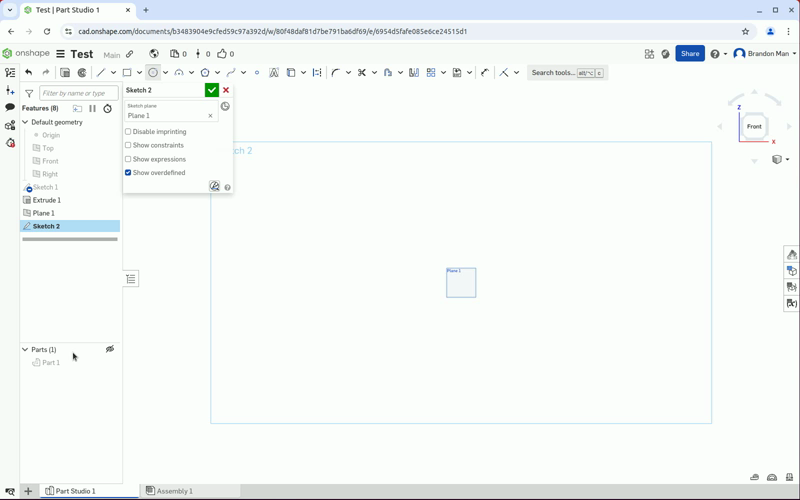
key_down(shift)
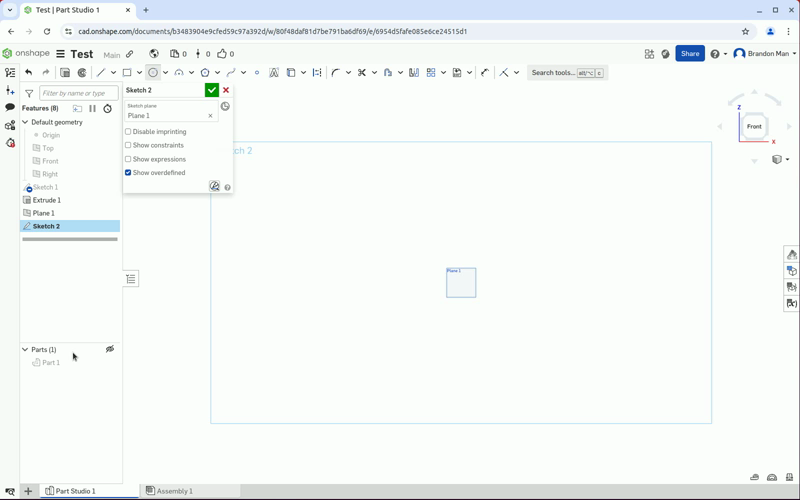
mouse_move(461, 282)
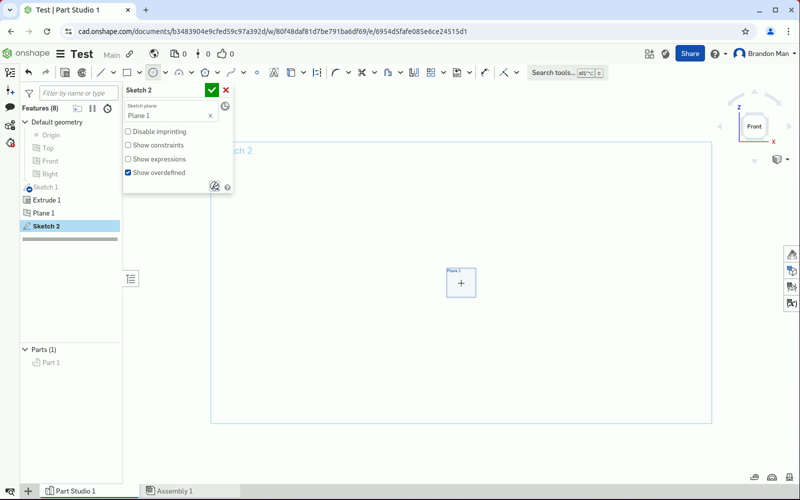
click(461, 282)
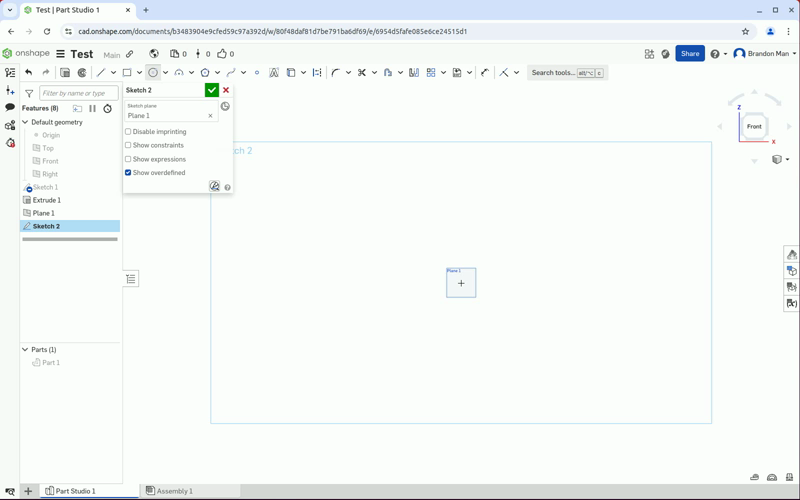
key_up(shift)
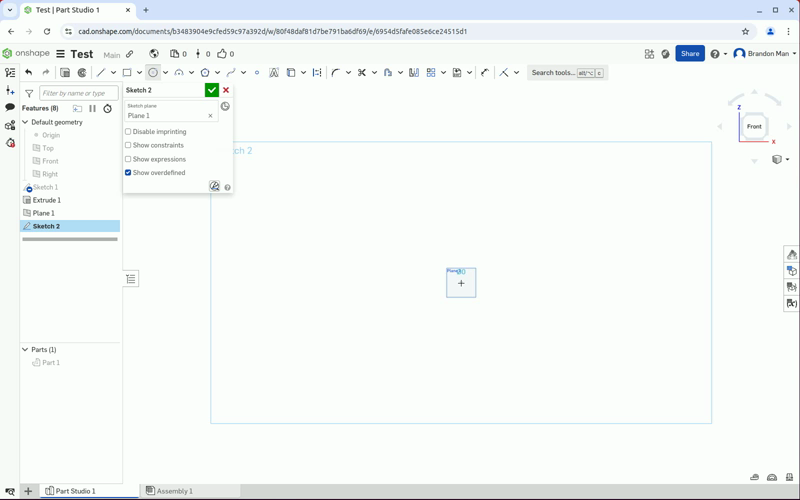
mouse_move(465, 282)
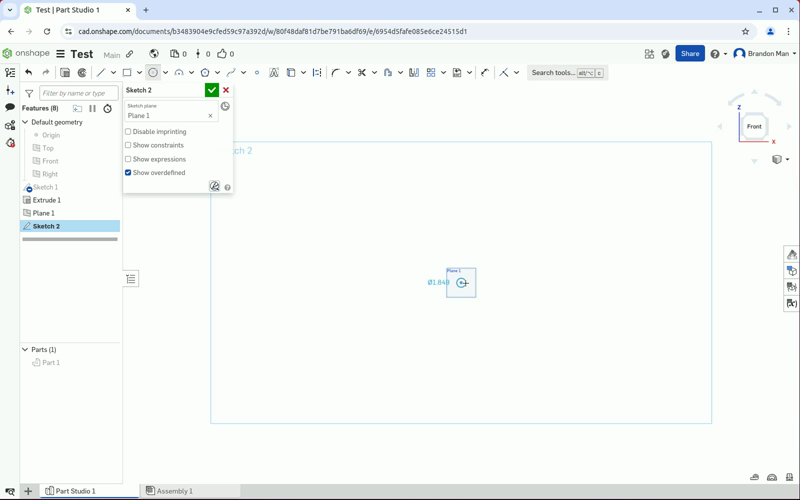
click(465, 282)
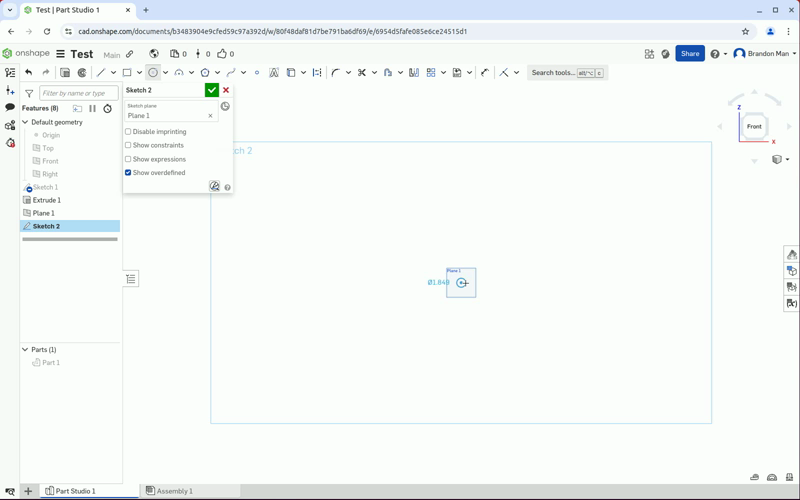
key(esc)
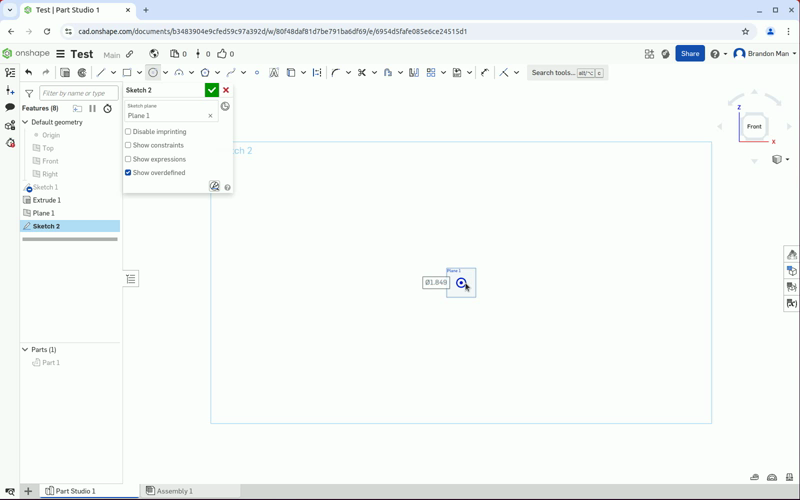
mouse_move(458, 281)
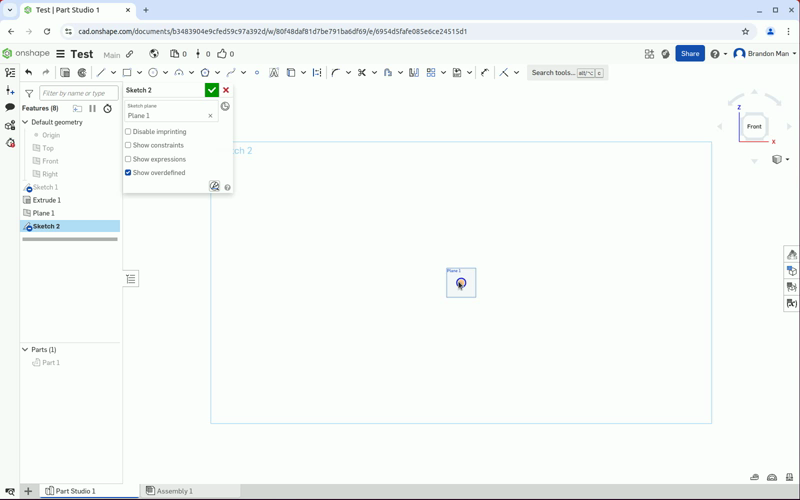
scroll(6)
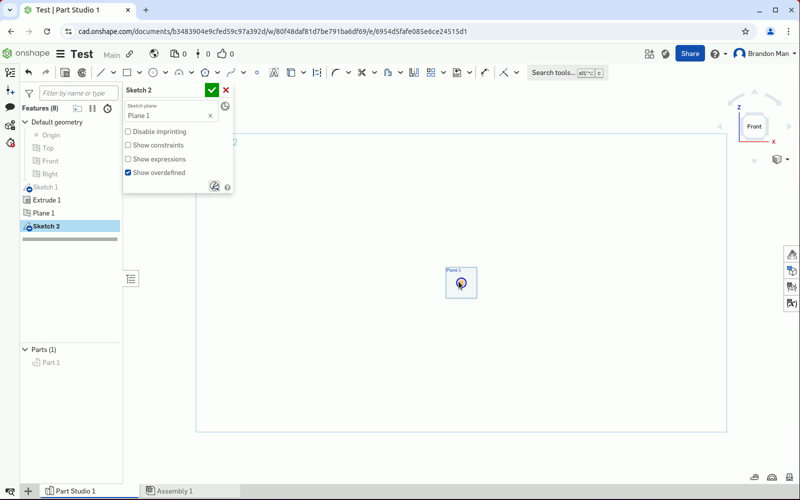
scroll(6)
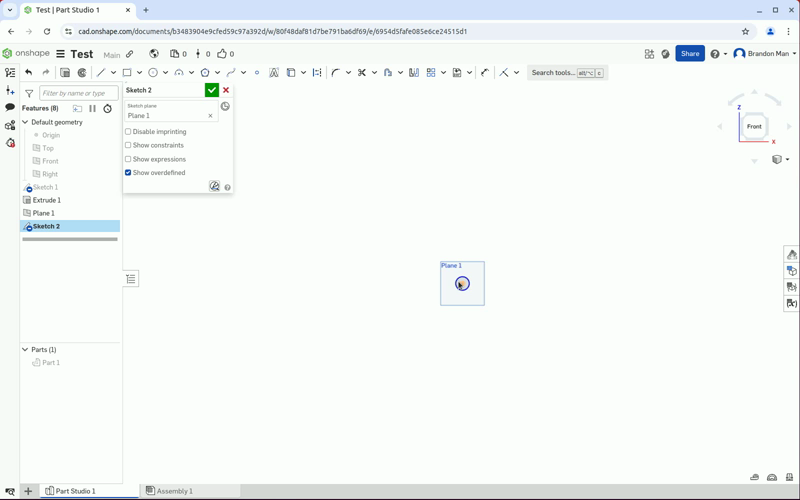
scroll(6)
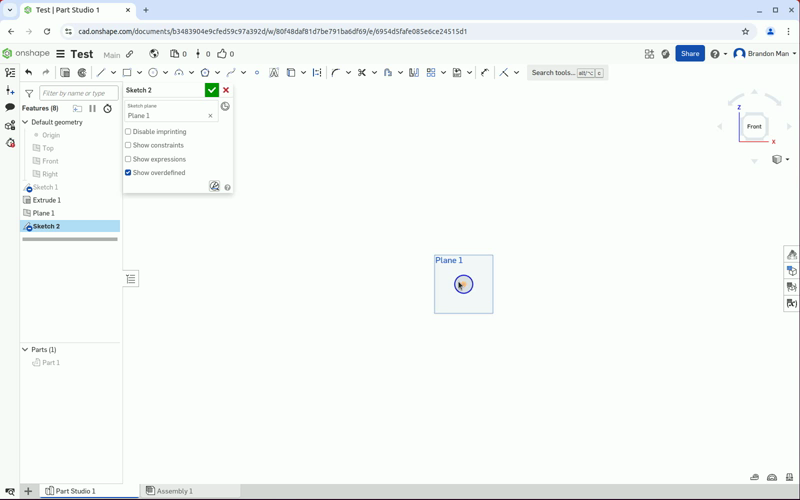
scroll(6)
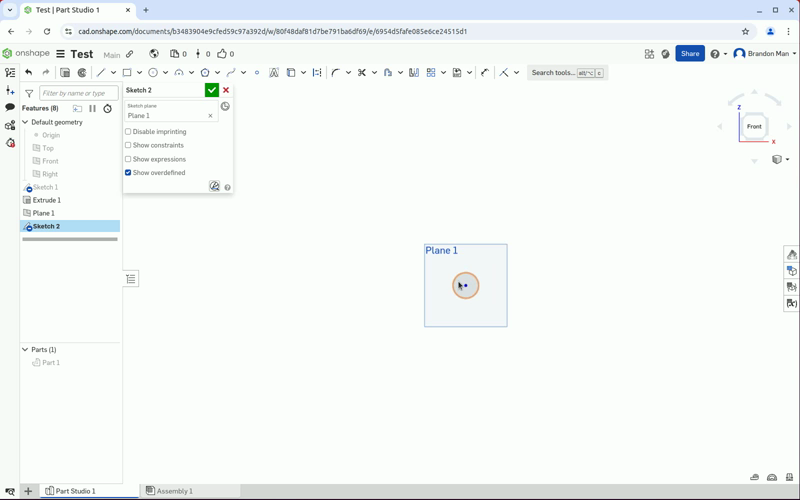
scroll(6)
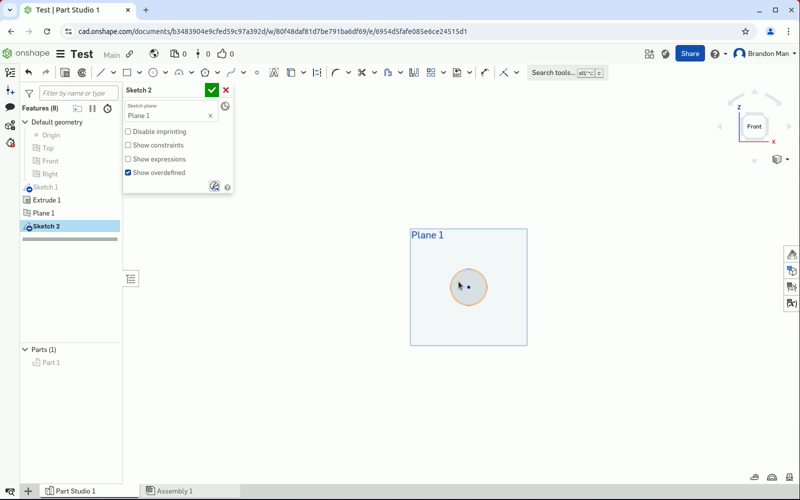
scroll(6)
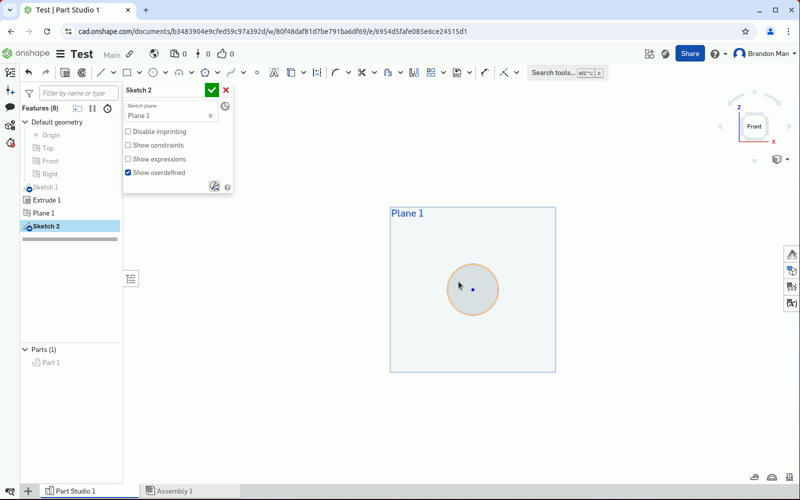
scroll(6)
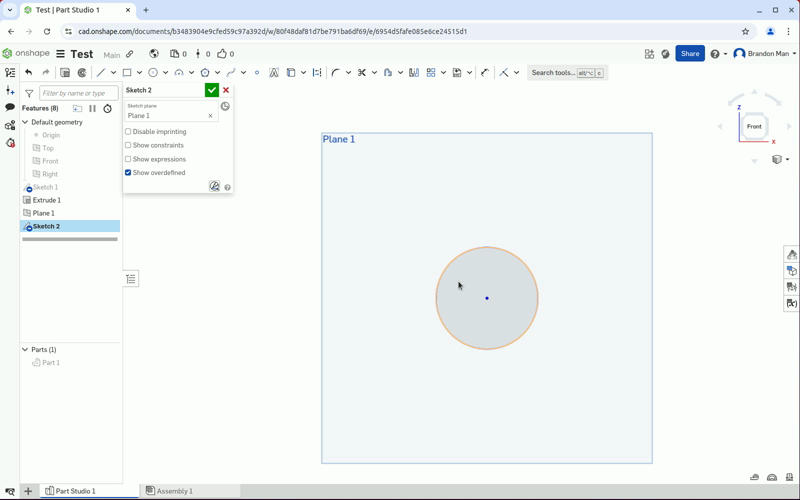
click(458, 281)
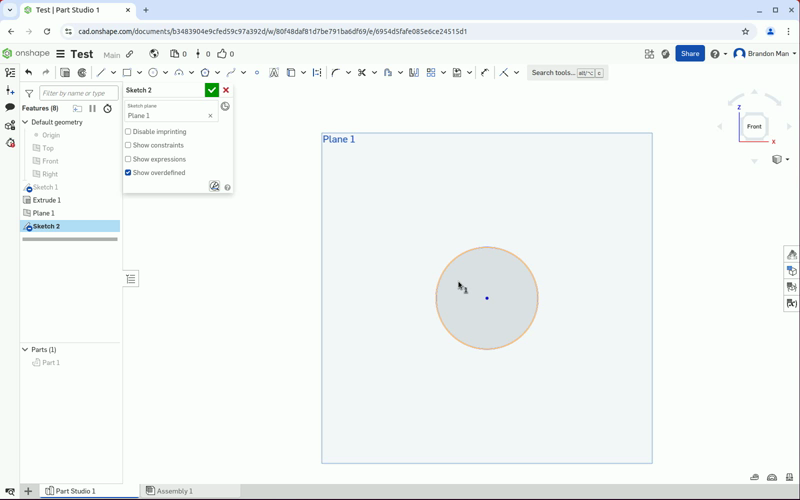
scroll(-6)
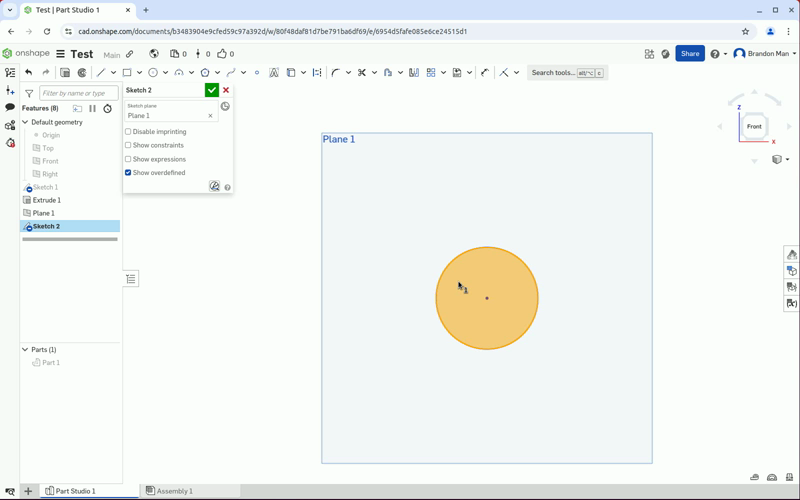
scroll(-6)
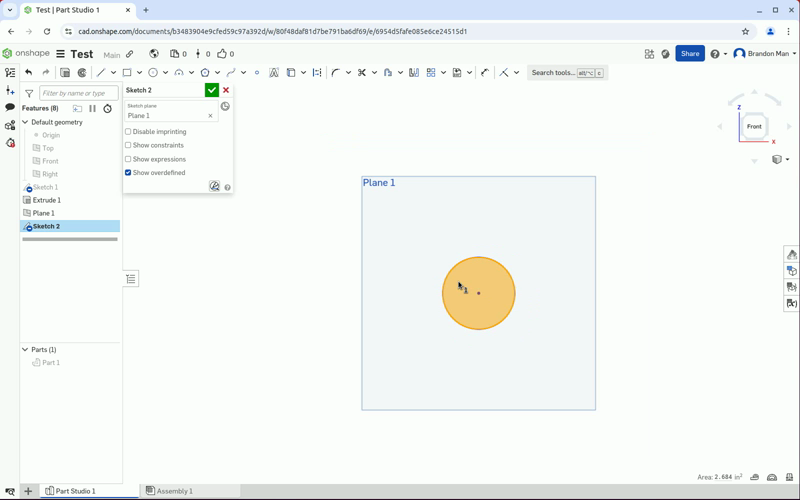
scroll(-6)
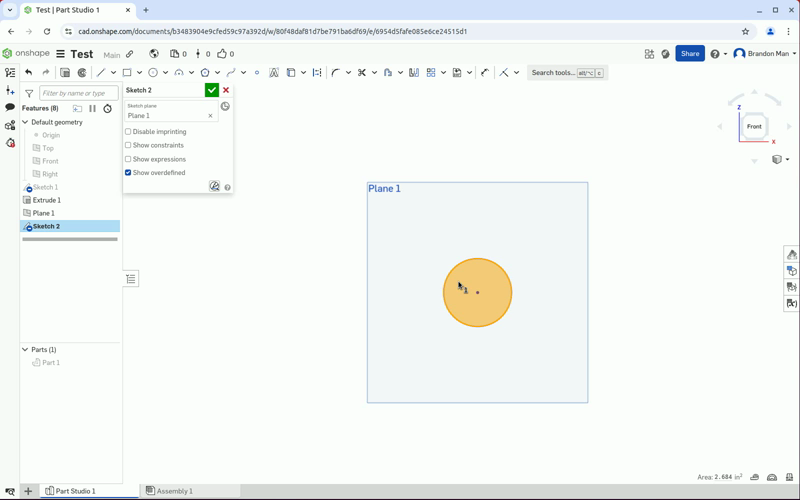
scroll(-6)
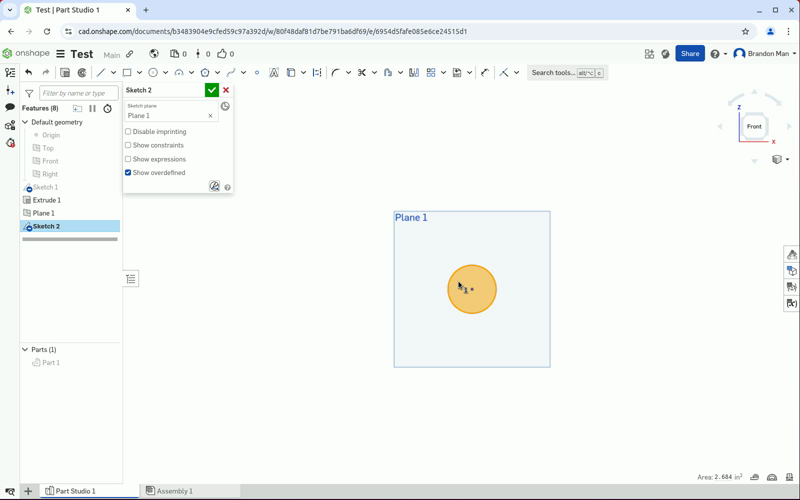
scroll(-6)
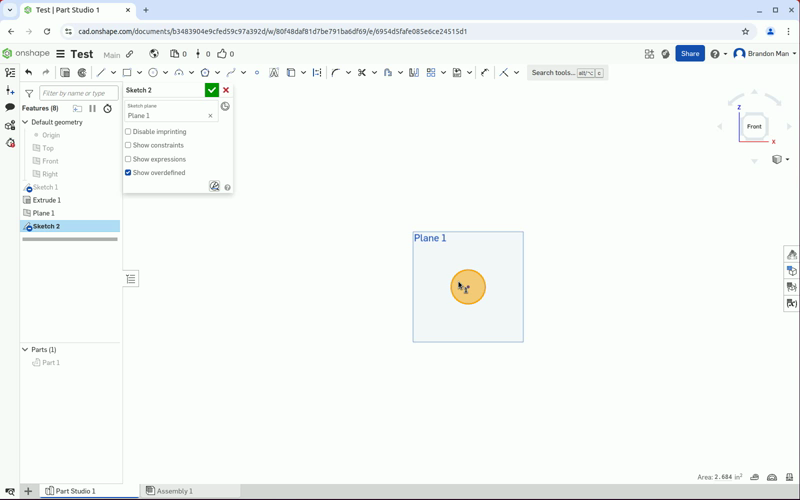
scroll(-6)
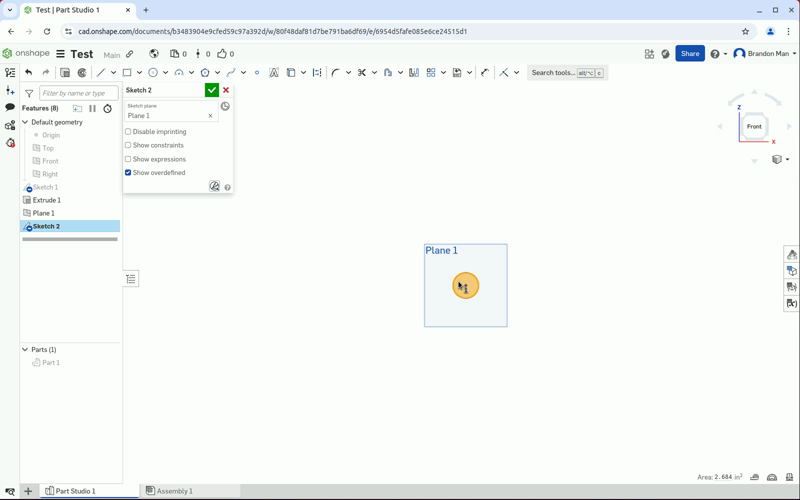
scroll(-6)
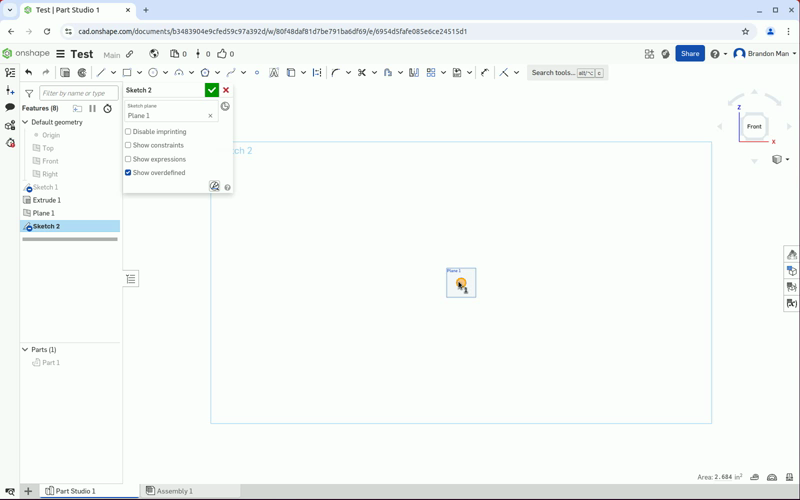
mouse_move(73, 352)
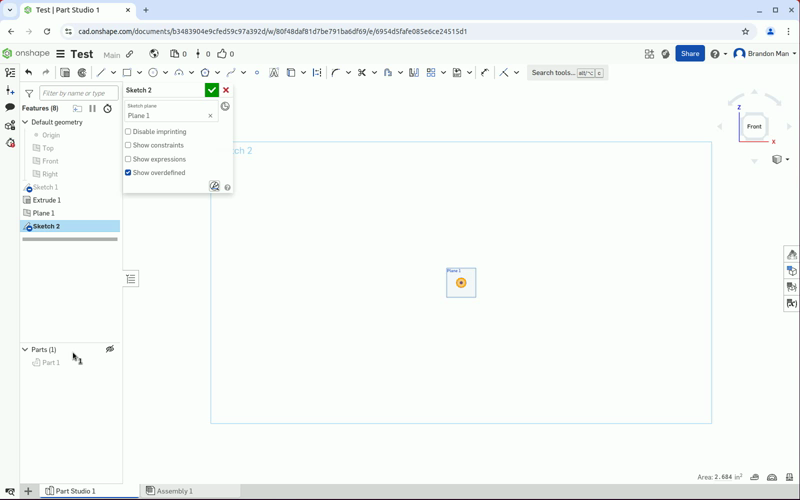
key(shift+y)
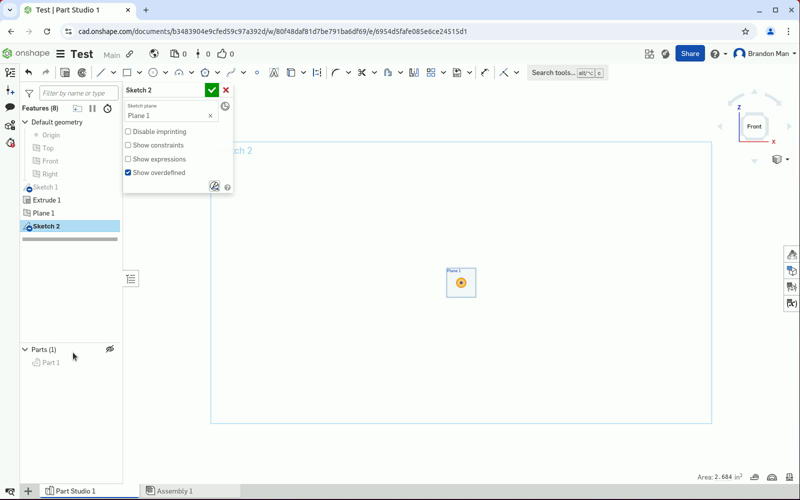
key(shift+e)
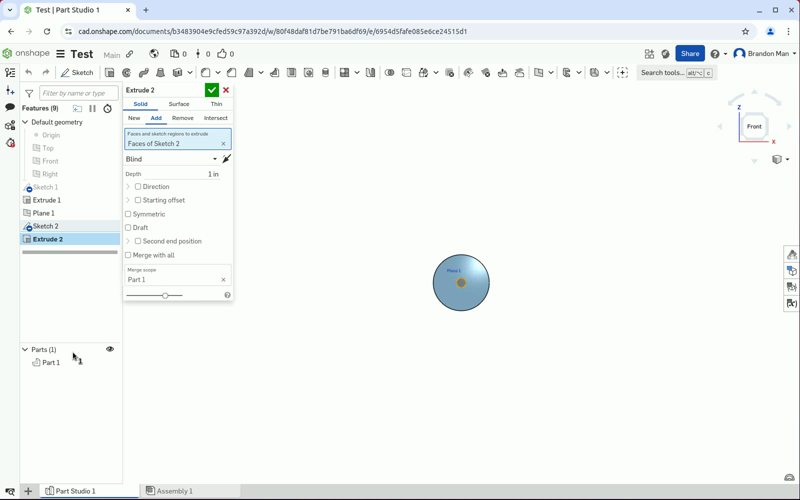
mouse_move(143, 106)
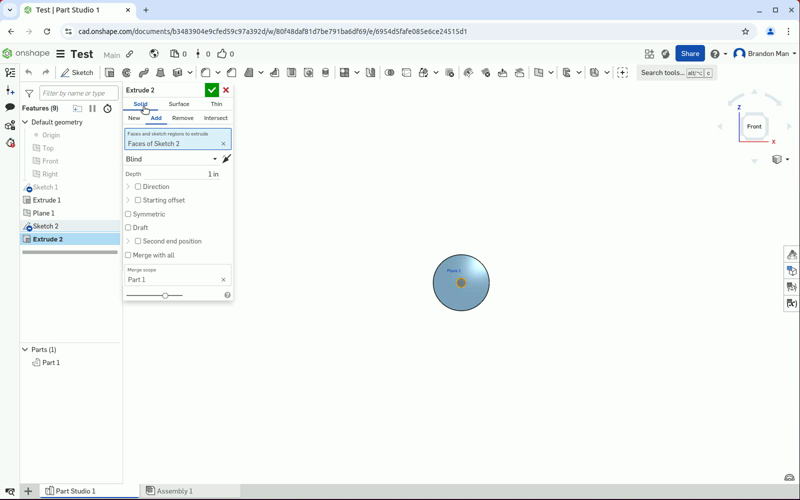
click(143, 106)
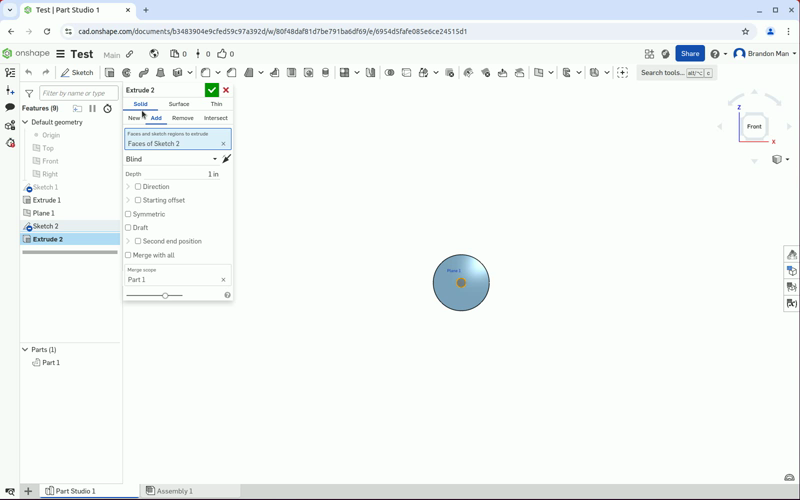
mouse_move(137, 120)
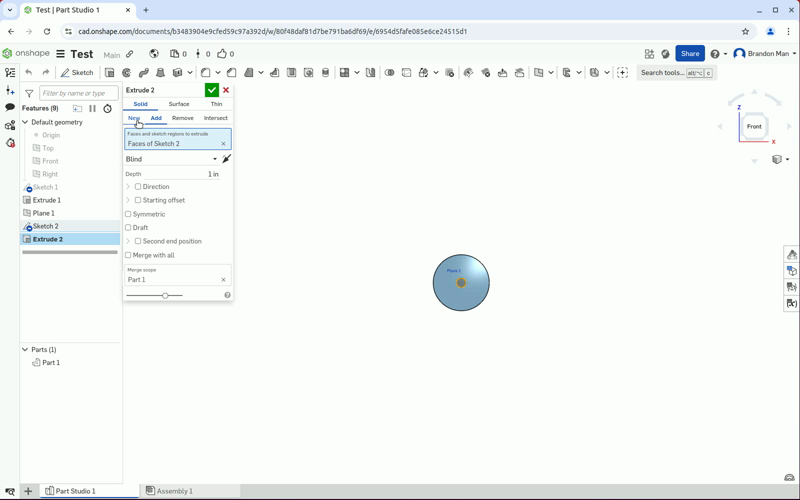
click(137, 120)
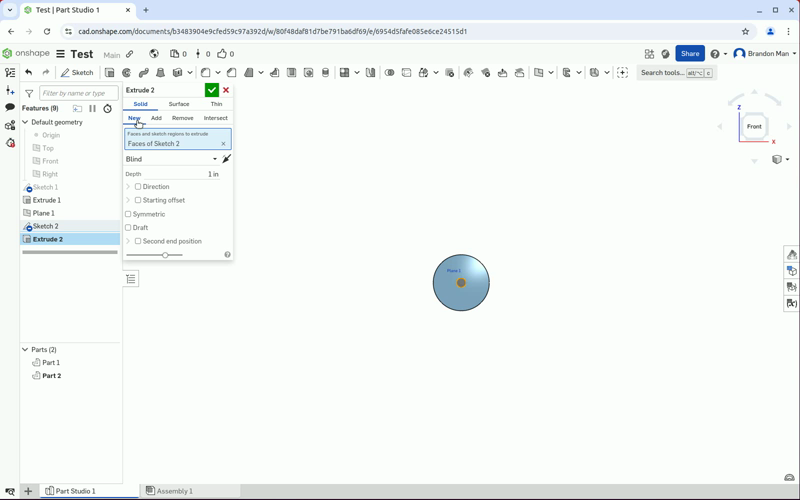
key(tab, 4)
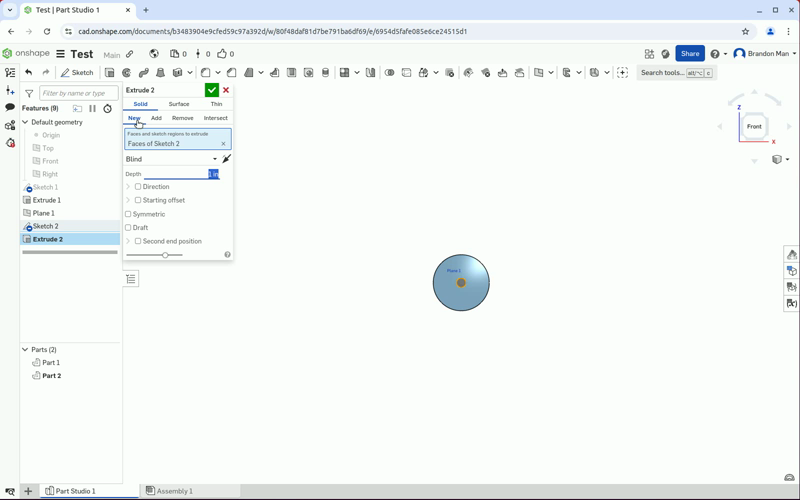
text(5.296)
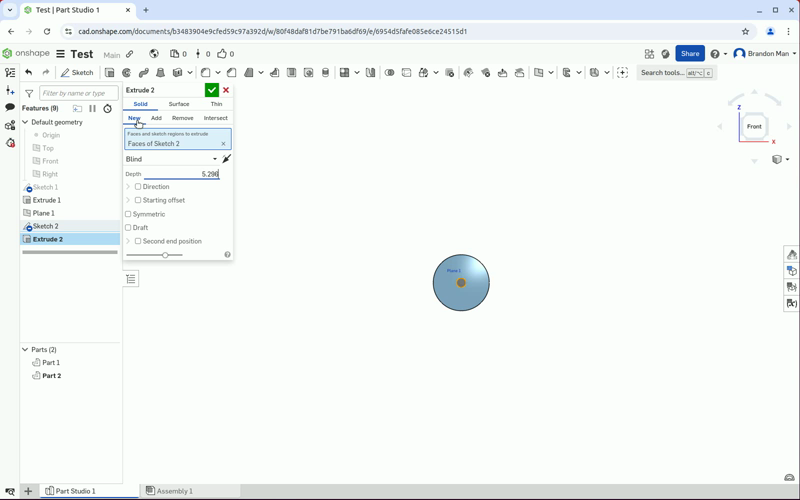
key(enter)
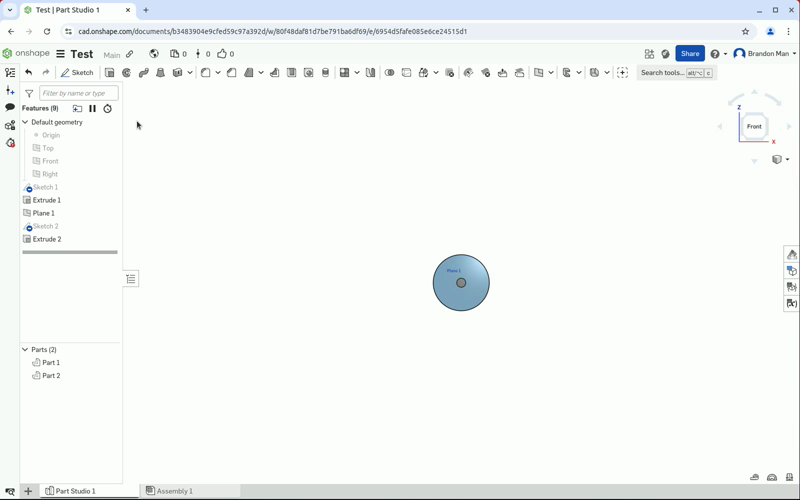
key(shift+h)
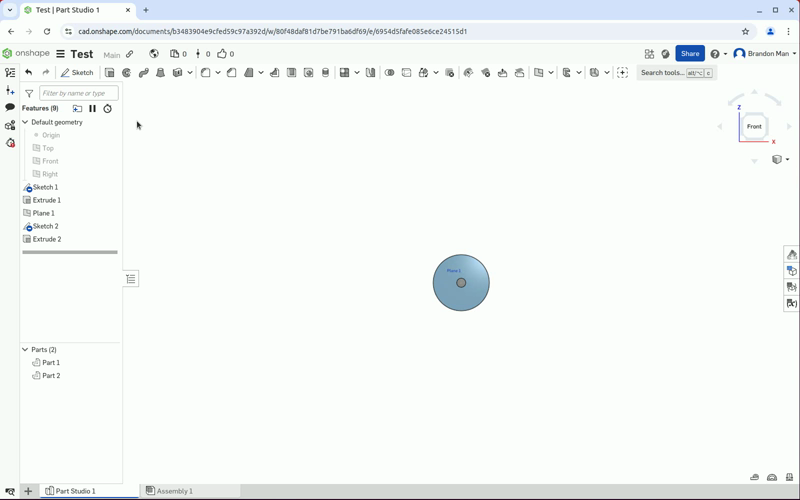
key(shift+h)
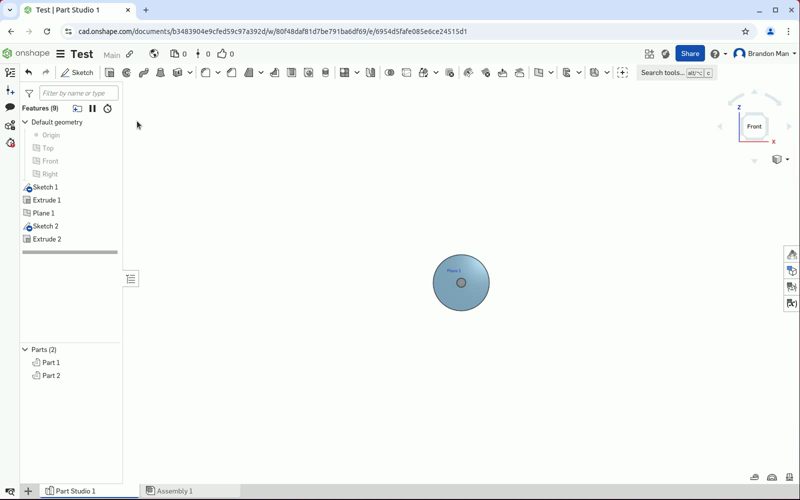
key(shift+7)
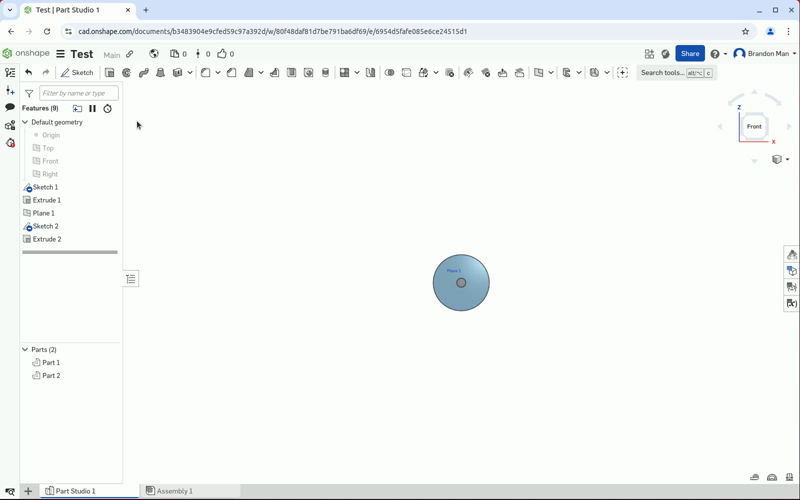
key(left, 2)
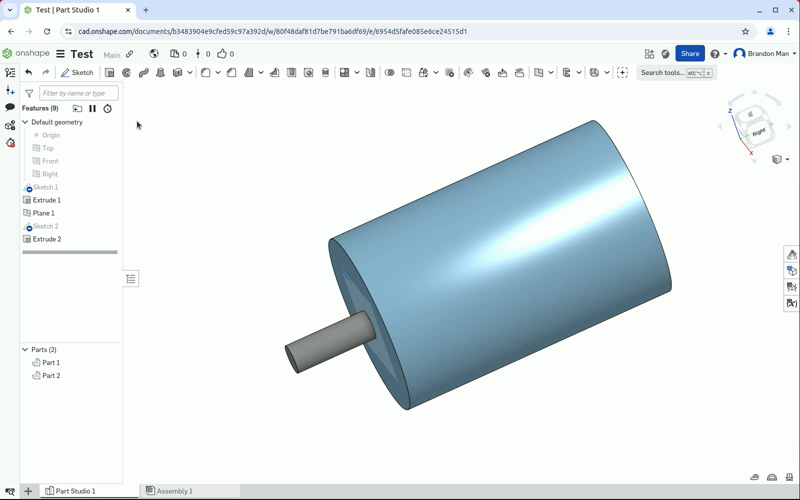
key(down, 2)
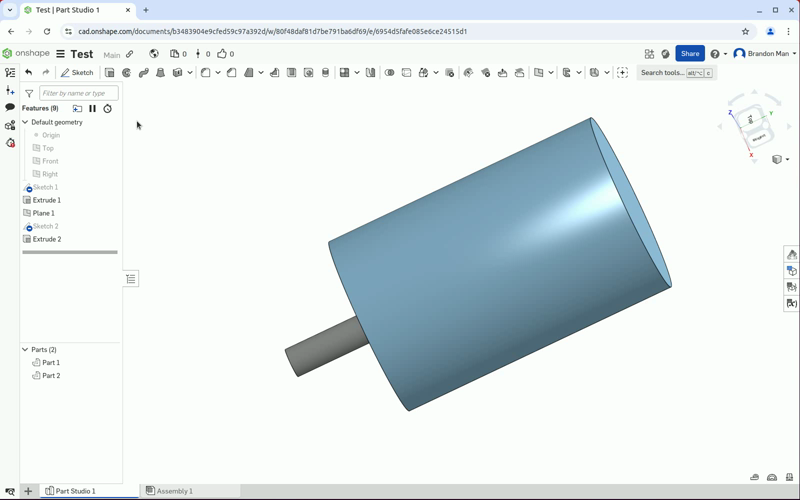
key(up, 2)
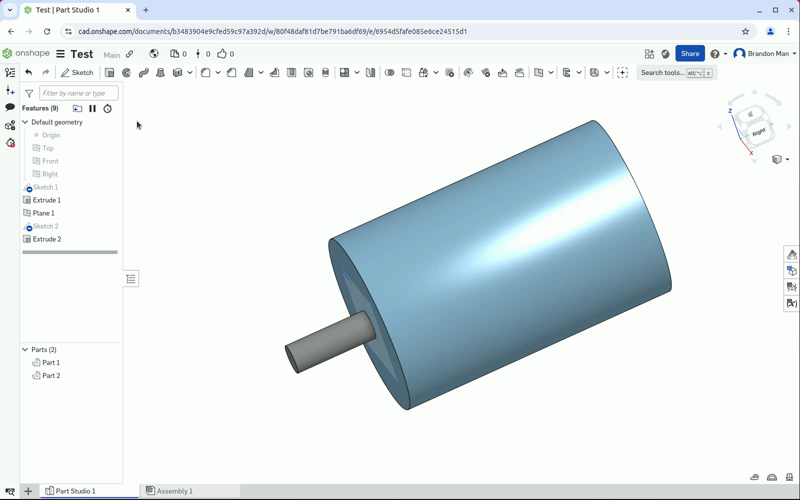
key(right, 2)
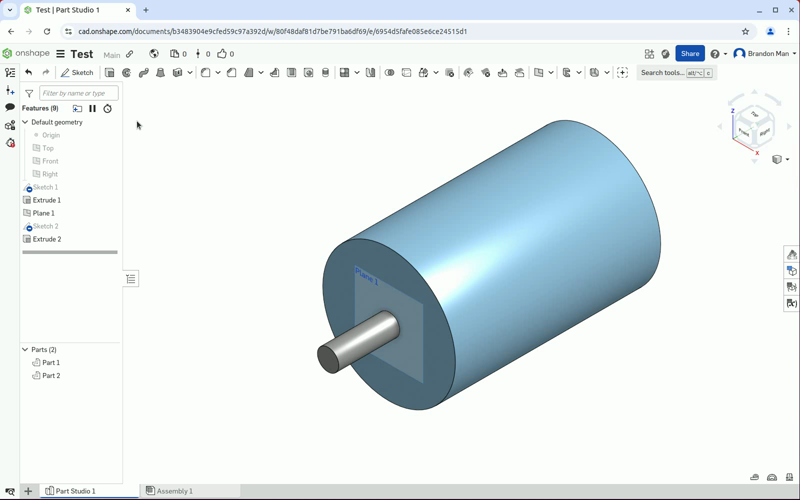
mouse_move(73, 189)
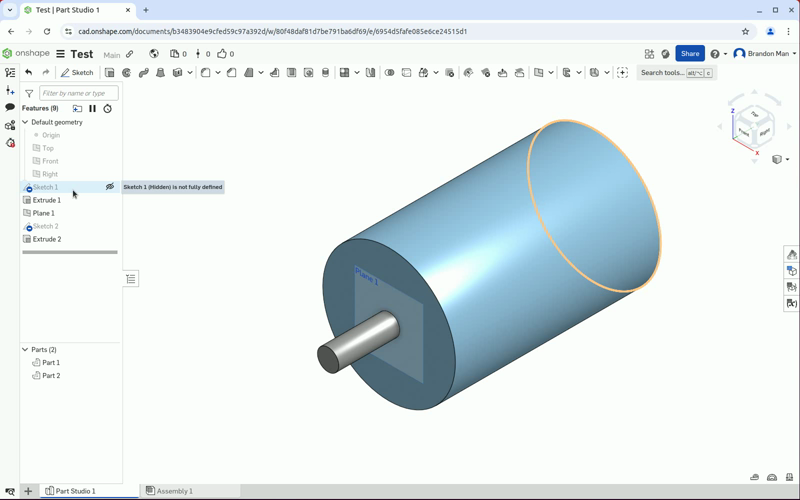
click(73, 189)